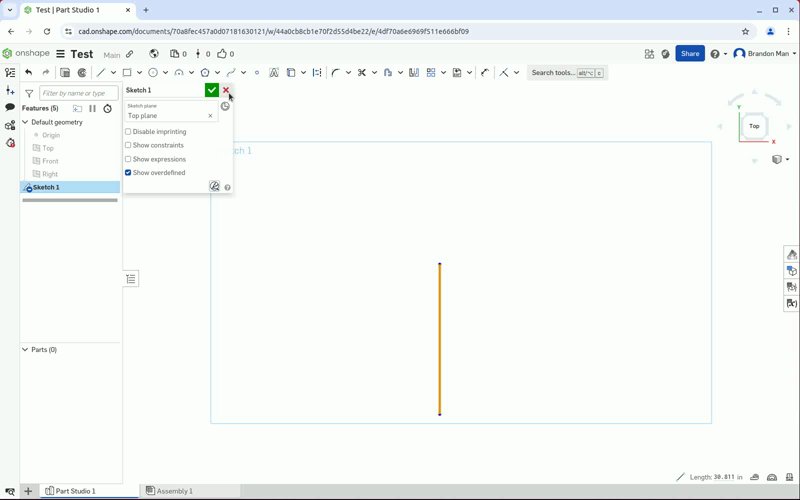
key(shift+h)
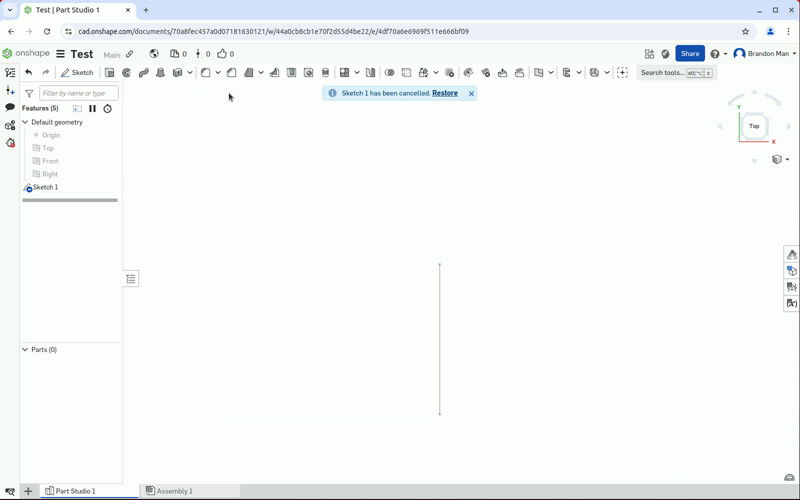
key(shift+s)
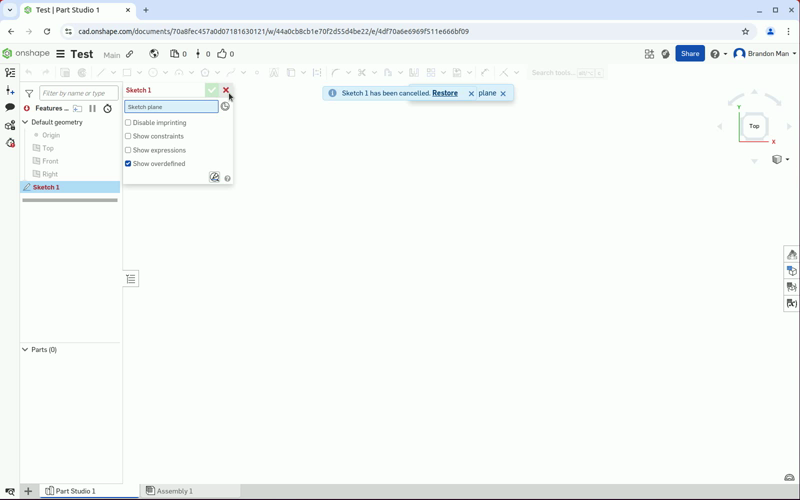
mouse_move(73, 150)
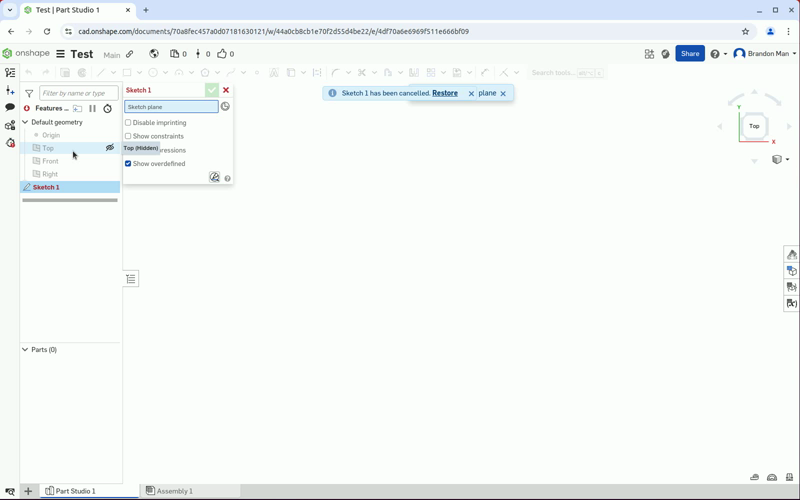
click(73, 150)
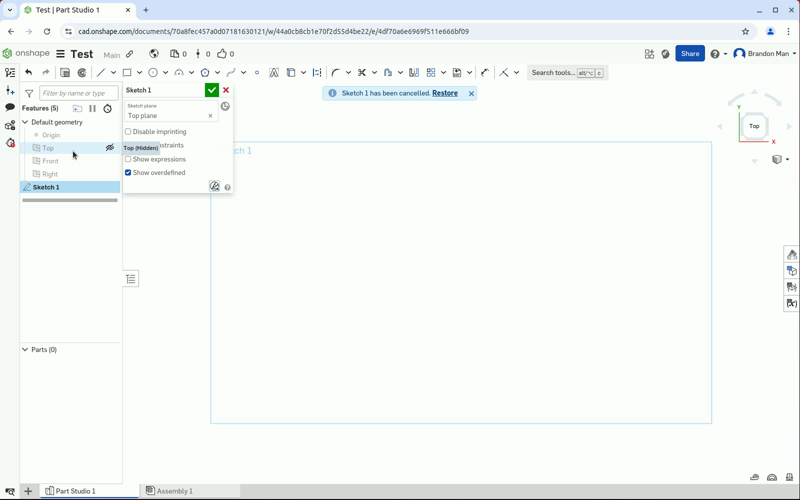
mouse_move(73, 352)
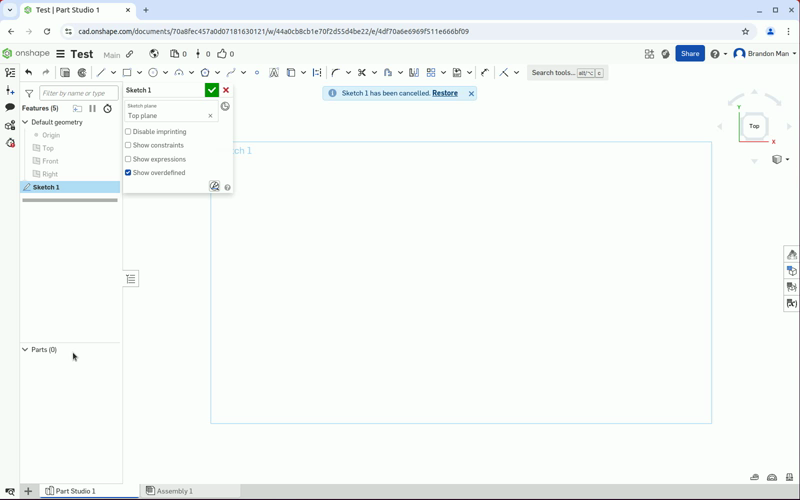
key(y)
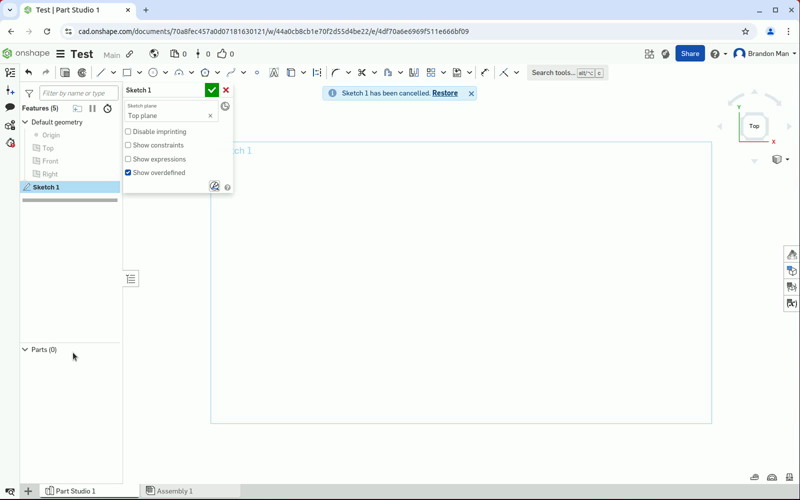
key(l)
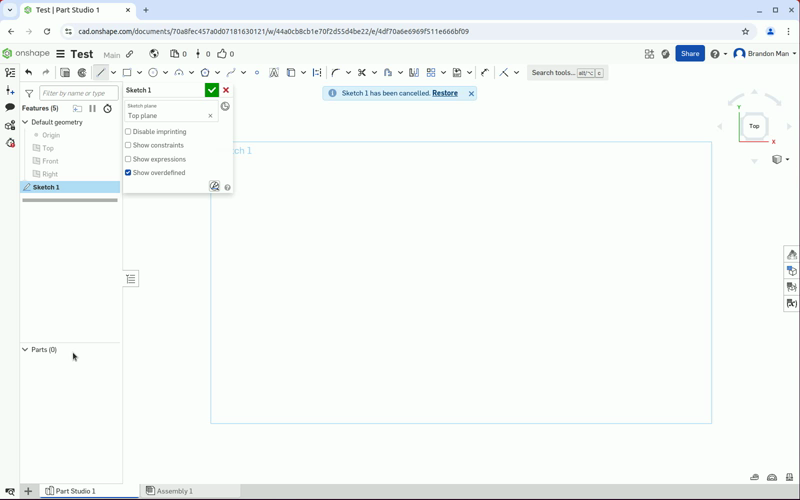
key_down(shift)
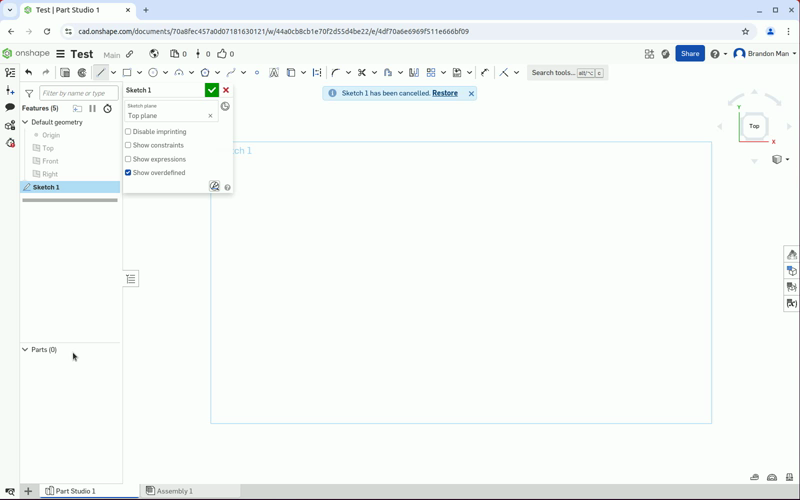
mouse_move(382, 387)
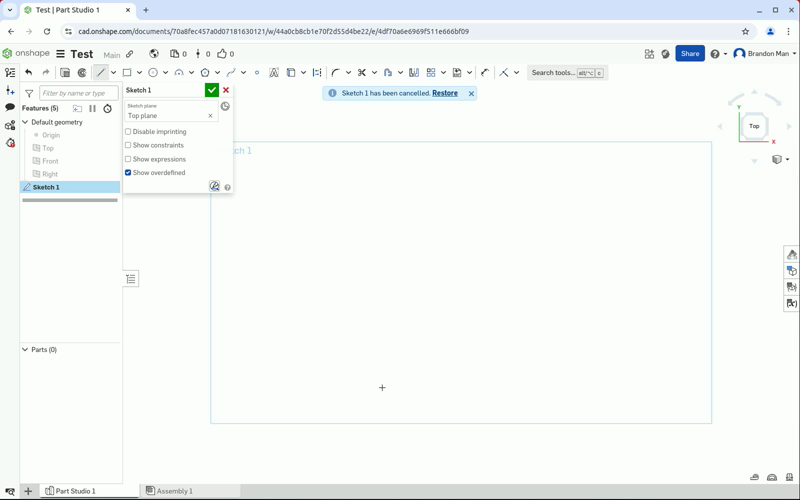
click(382, 387)
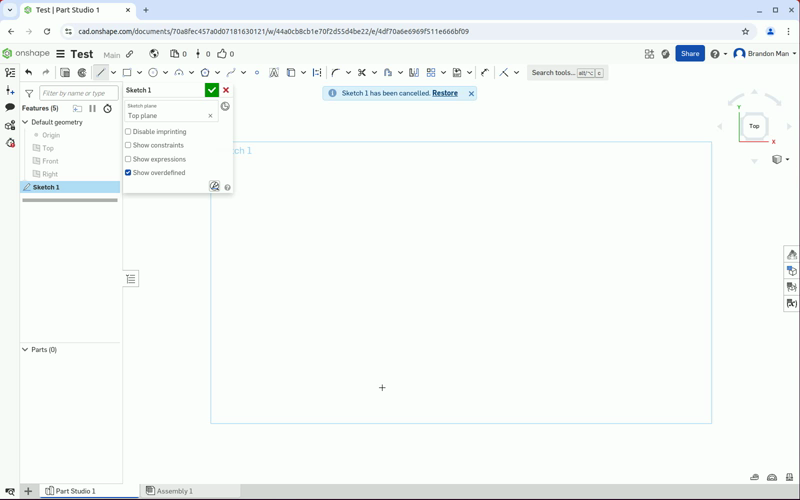
key_up(shift)
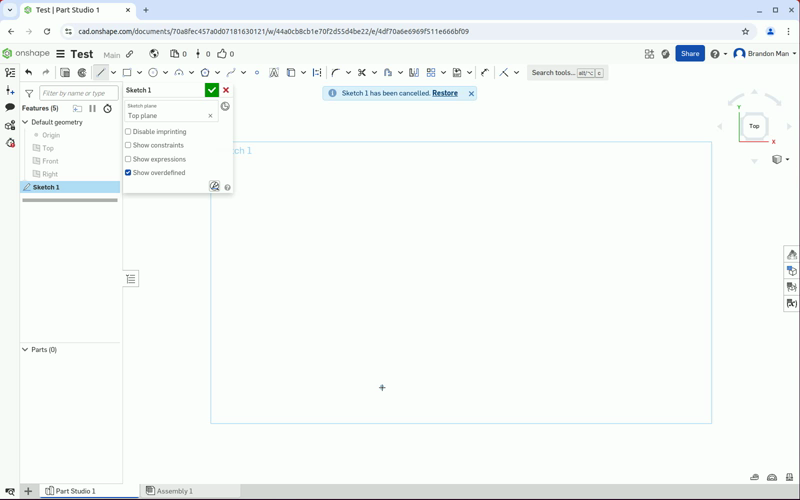
key_down(shift)
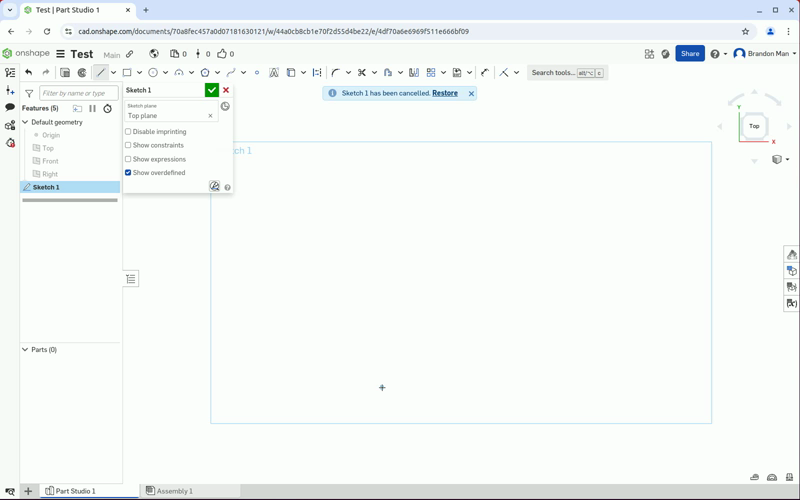
mouse_move(538, 387)
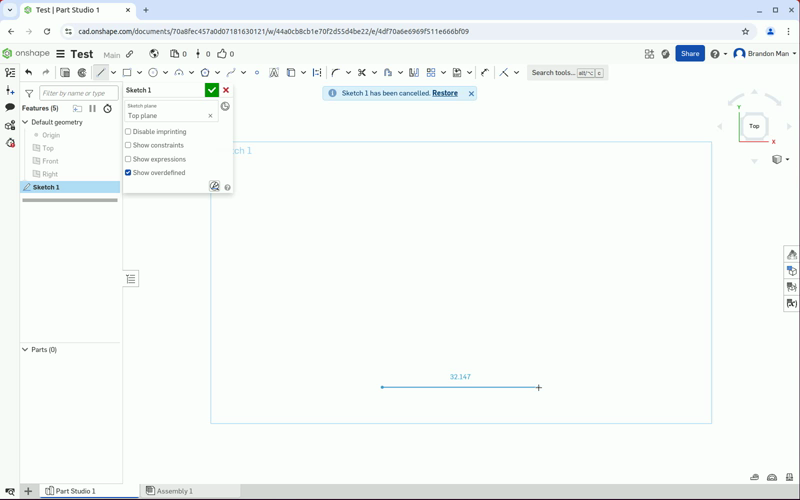
click(538, 387)
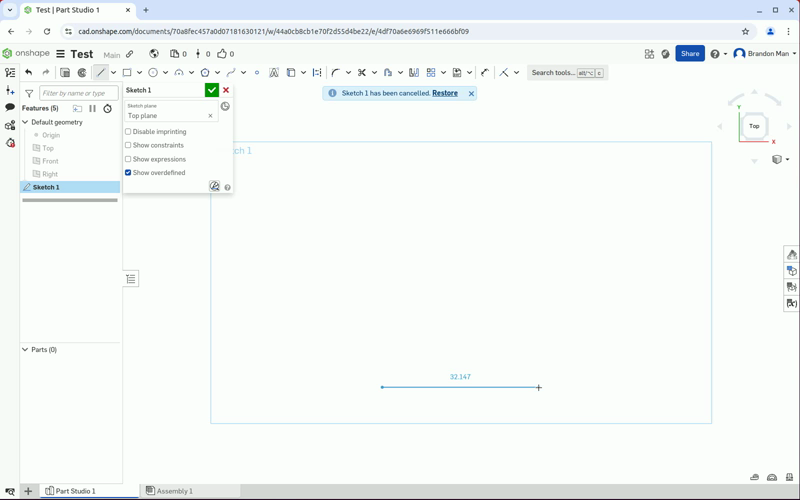
key_up(shift)
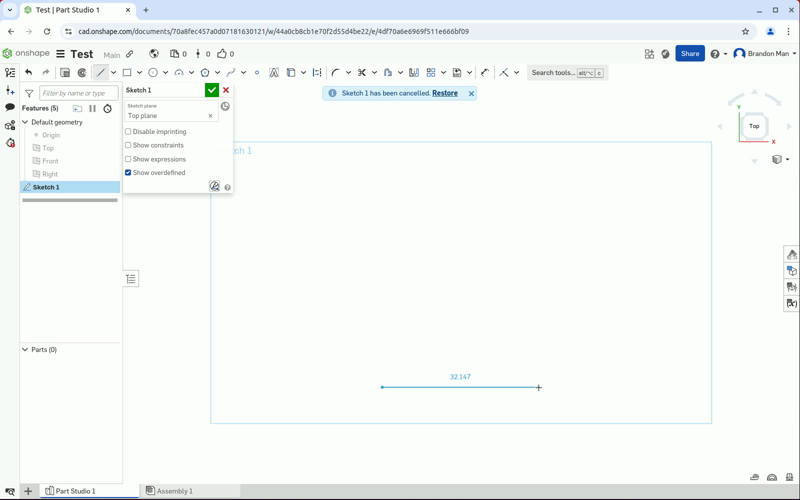
key_down(shift)
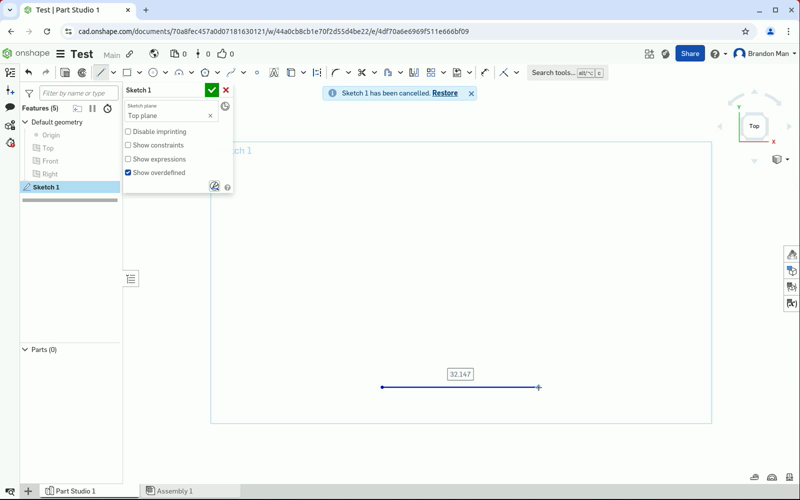
mouse_move(538, 178)
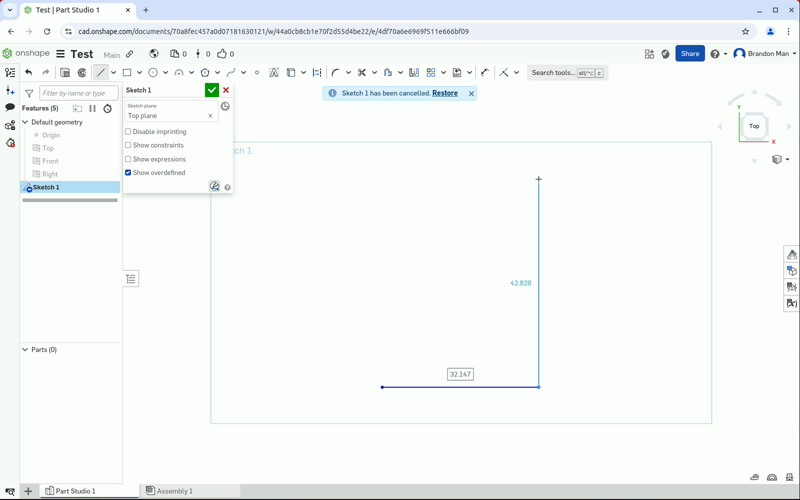
click(538, 178)
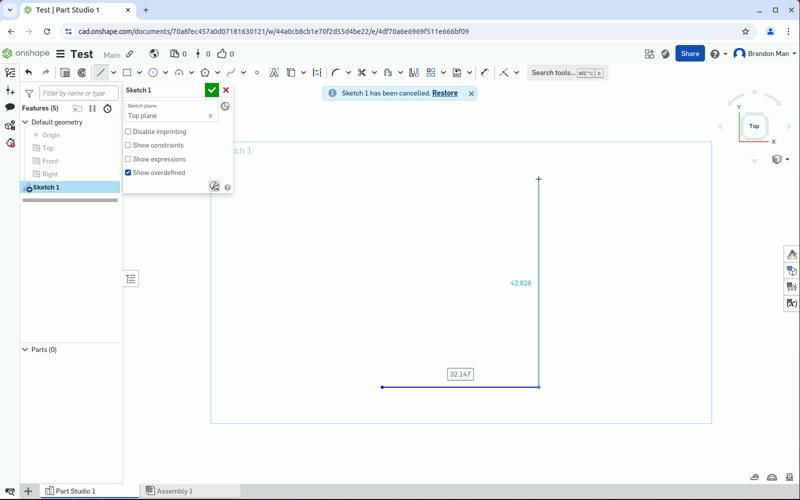
key_up(shift)
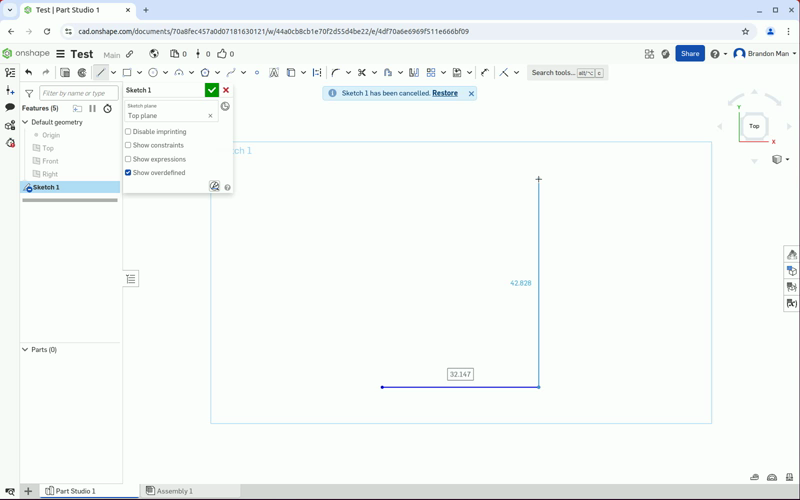
key_down(shift)
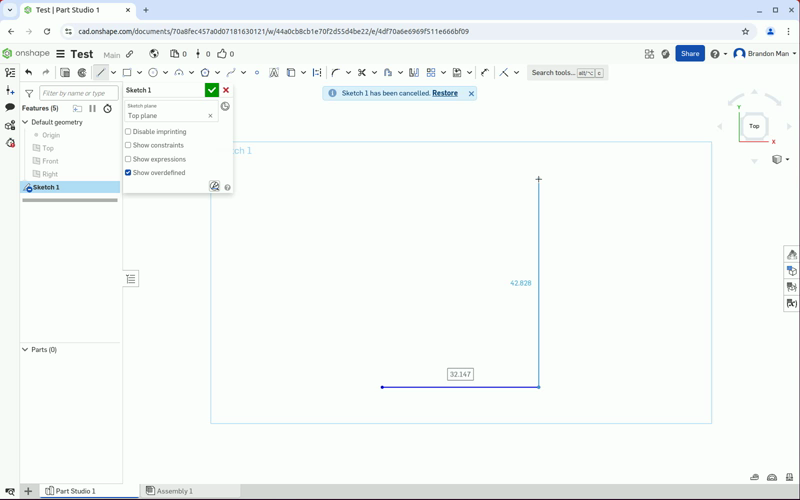
mouse_move(382, 178)
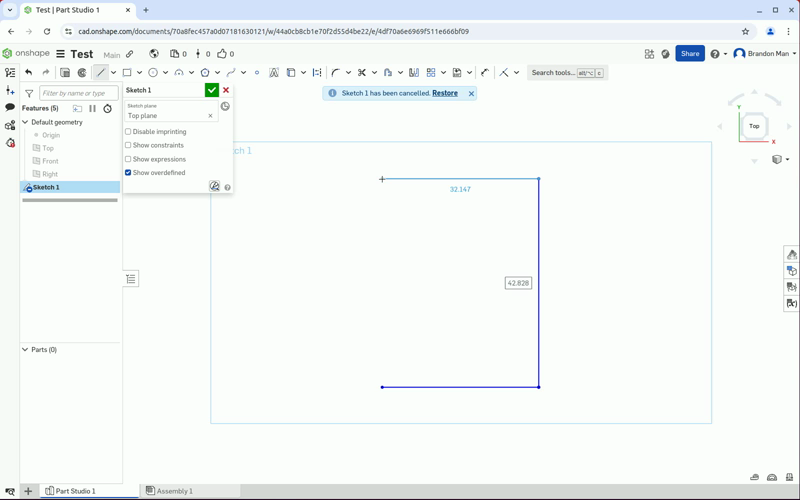
click(382, 178)
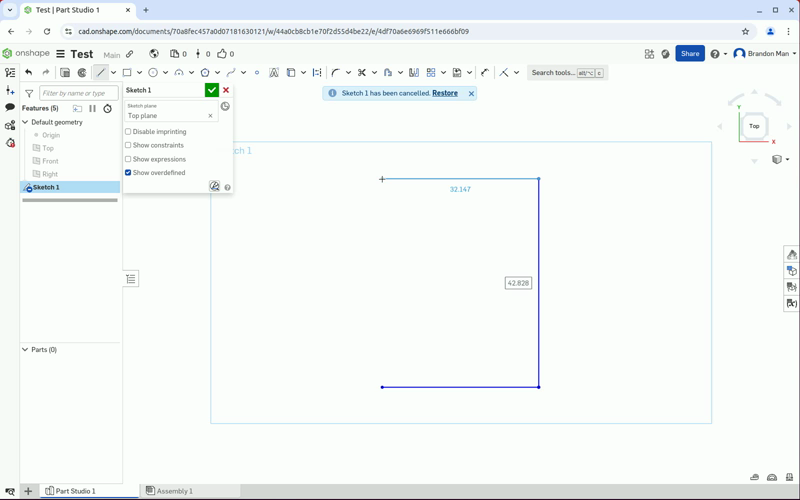
key_up(shift)
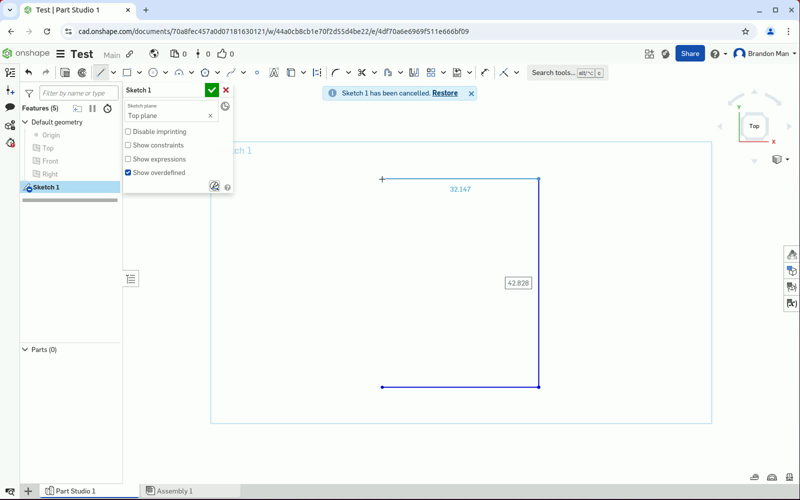
key_down(shift)
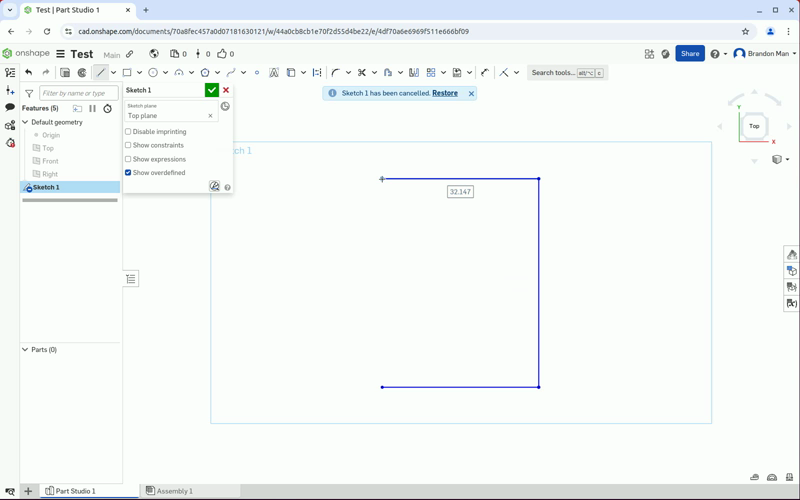
mouse_move(382, 387)
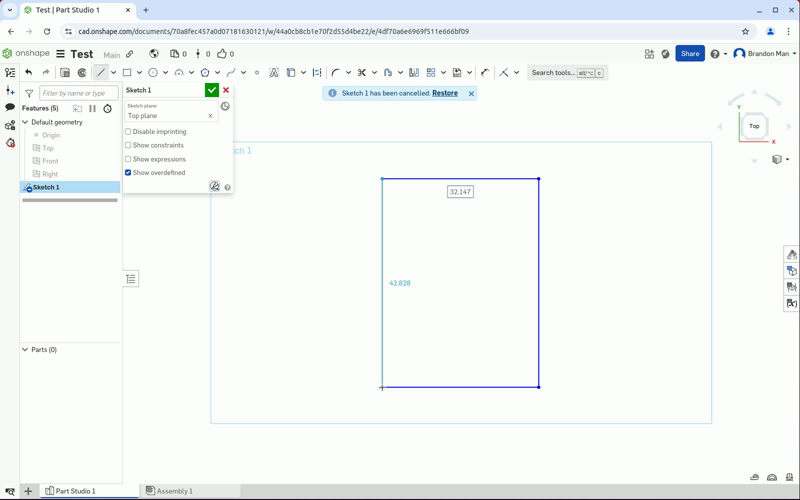
key_up(shift)
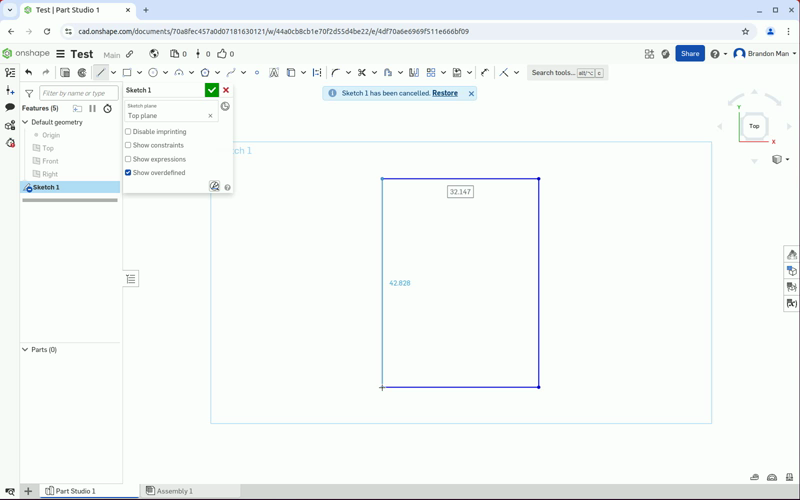
click(382, 387)
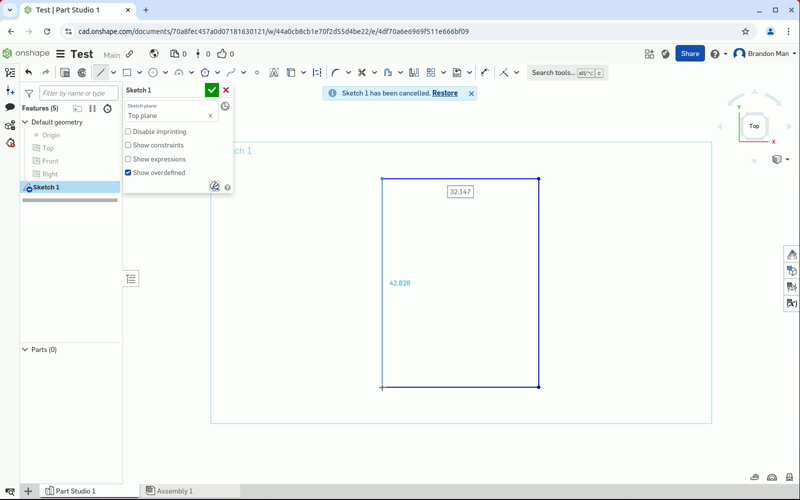
key(esc)
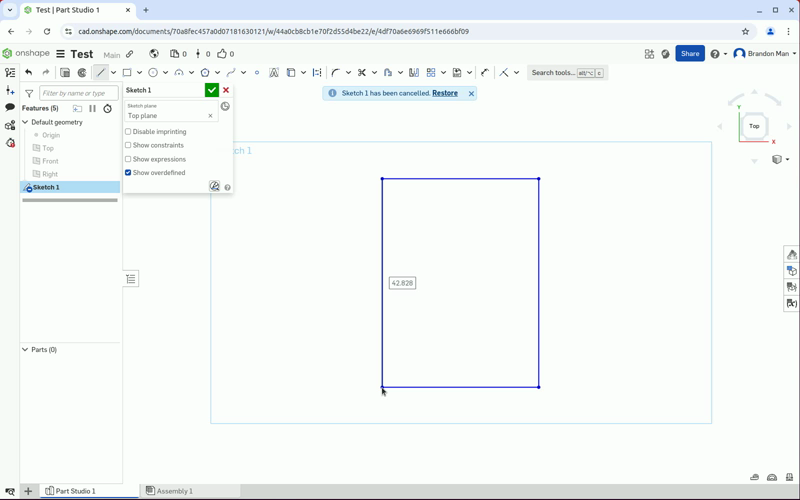
mouse_move(428, 222)
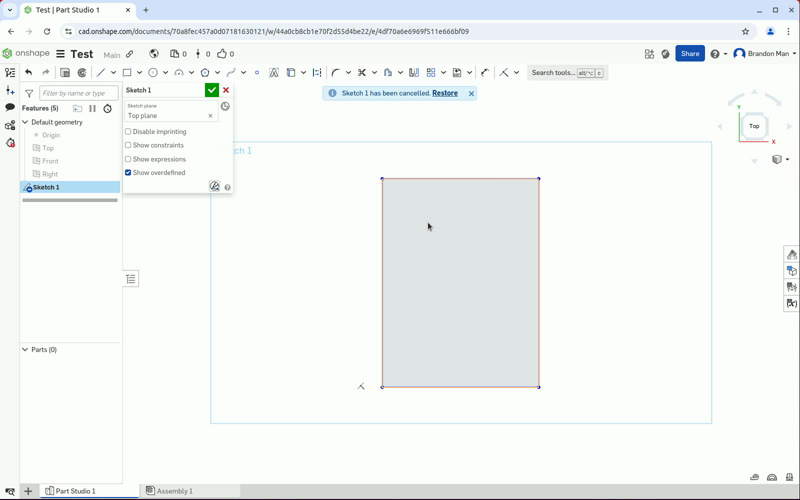
click(428, 222)
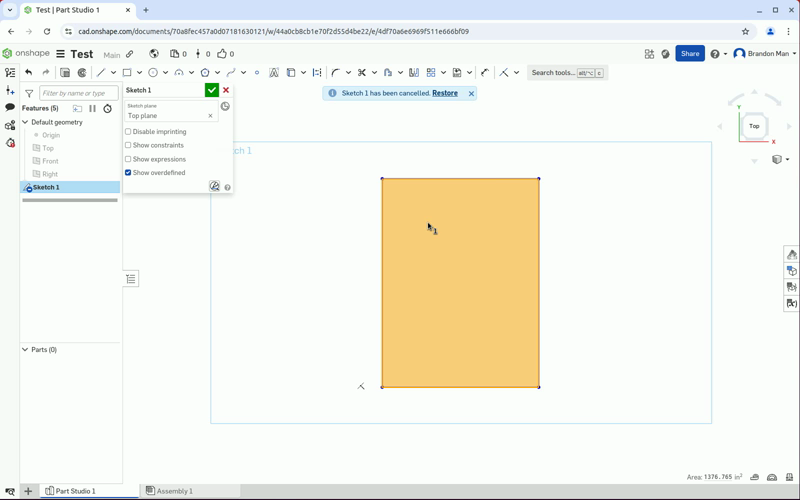
mouse_move(73, 352)
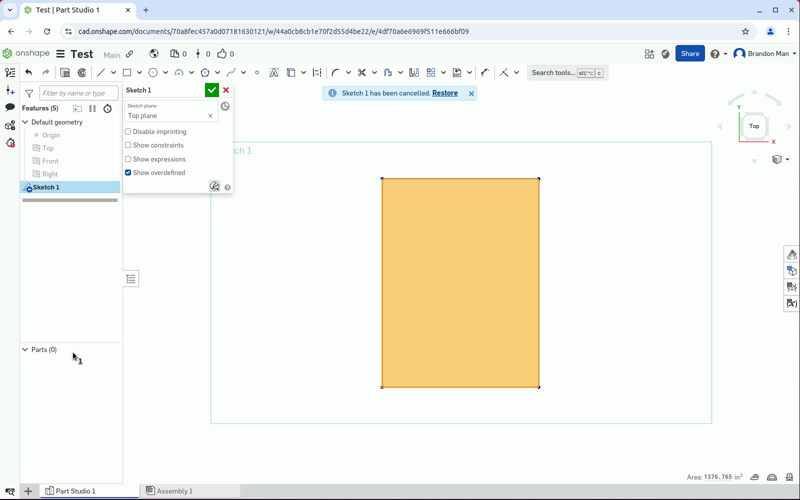
key(shift+y)
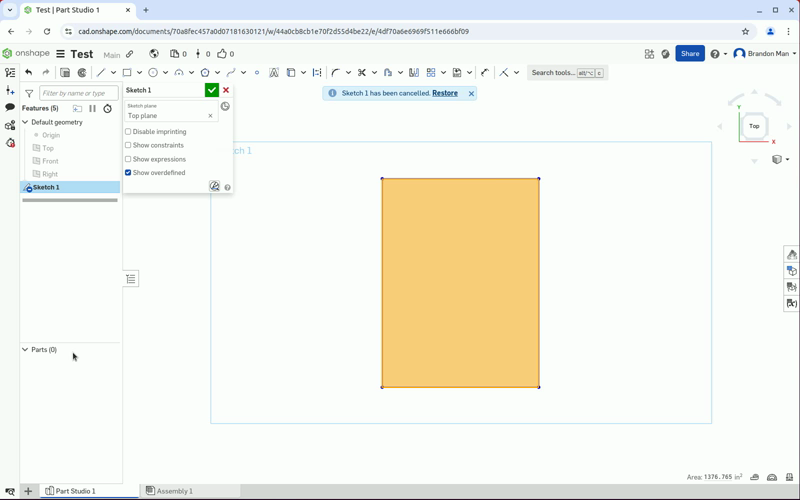
key(shift+e)
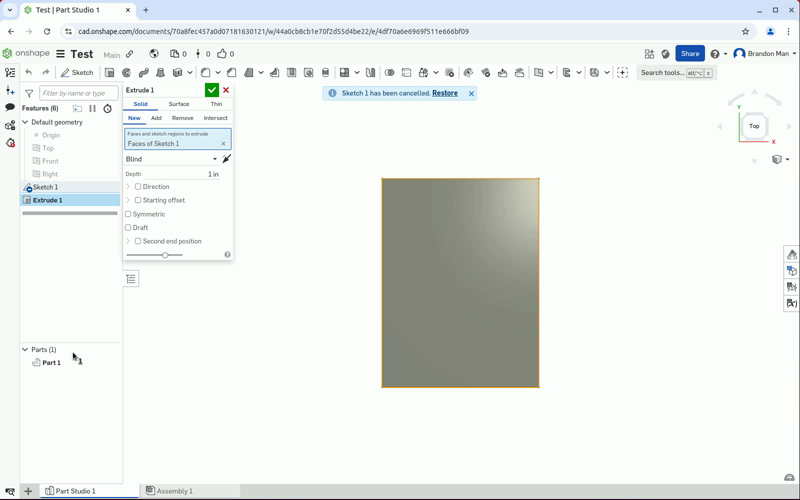
mouse_move(143, 106)
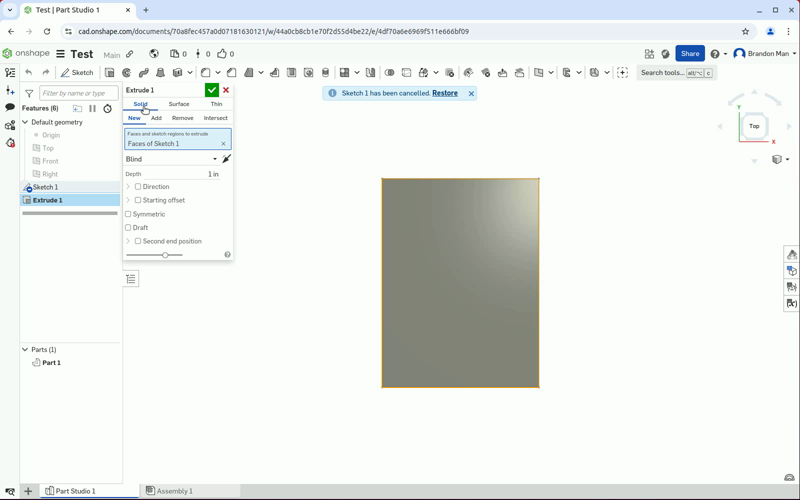
click(143, 106)
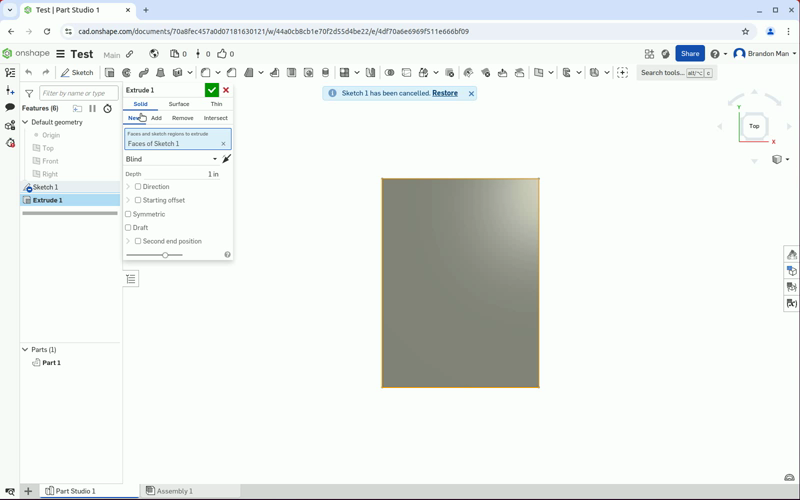
mouse_move(137, 120)
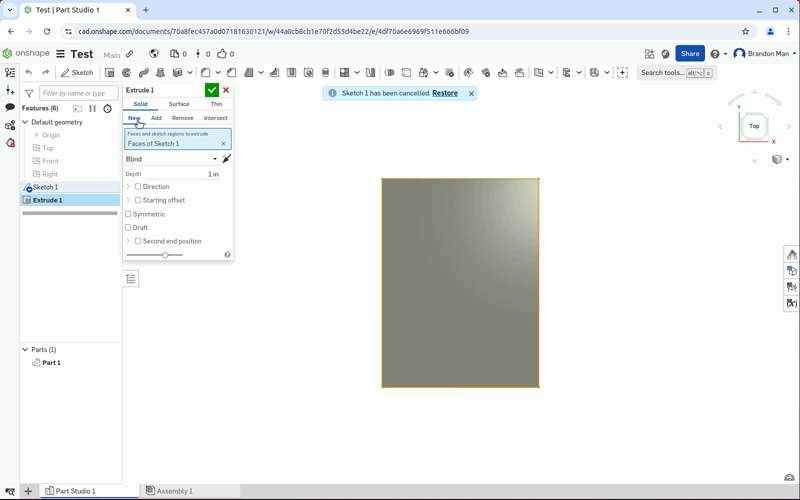
click(137, 120)
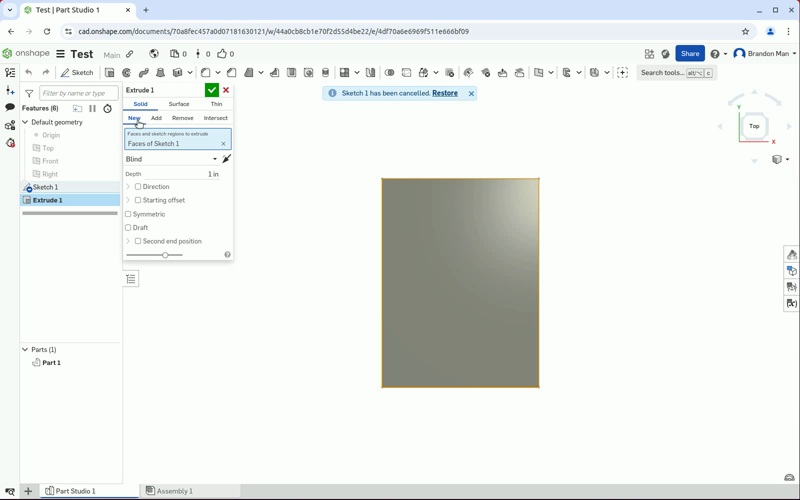
key(tab, 4)
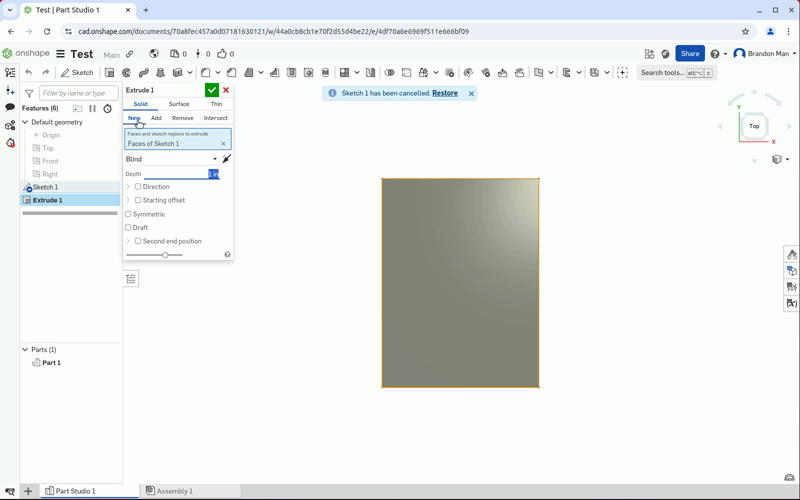
text(5.296)
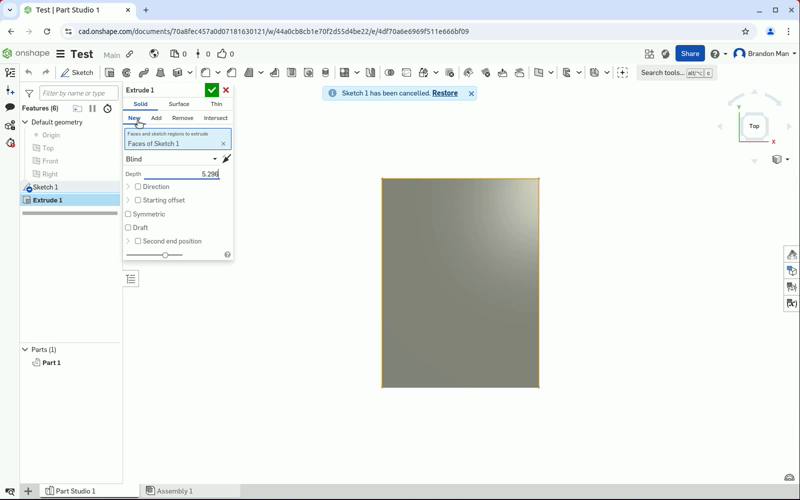
key(enter)
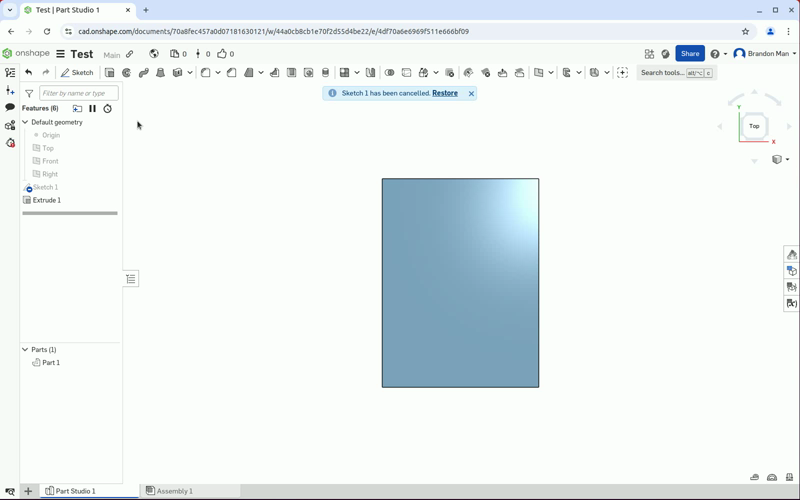
key(shift+h)
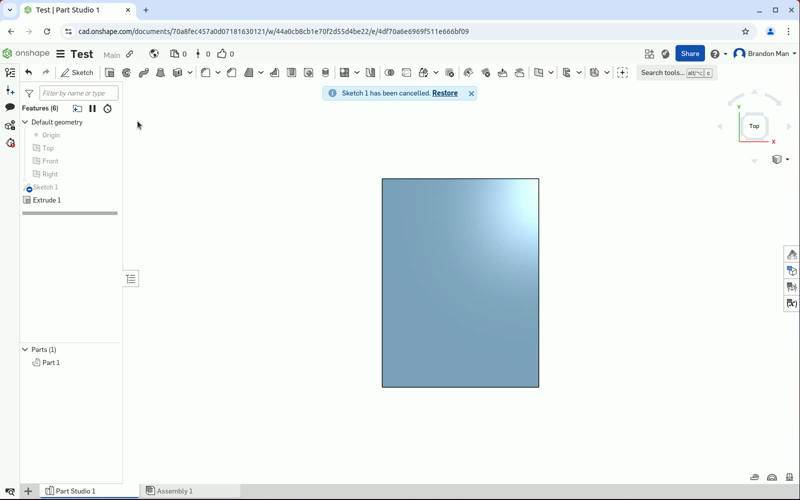
key(shift+h)
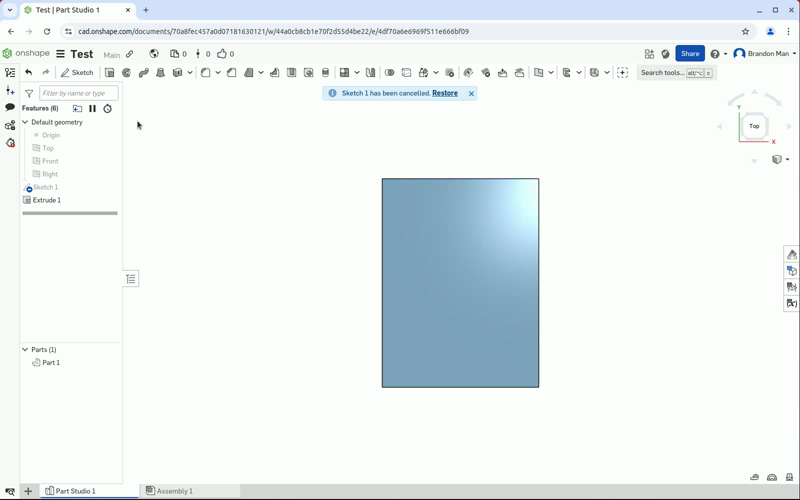
mouse_move(73, 189)
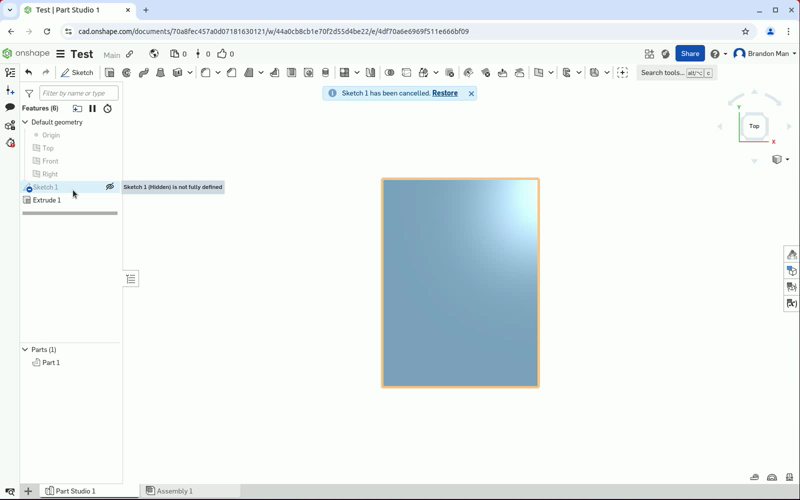
click(73, 189)
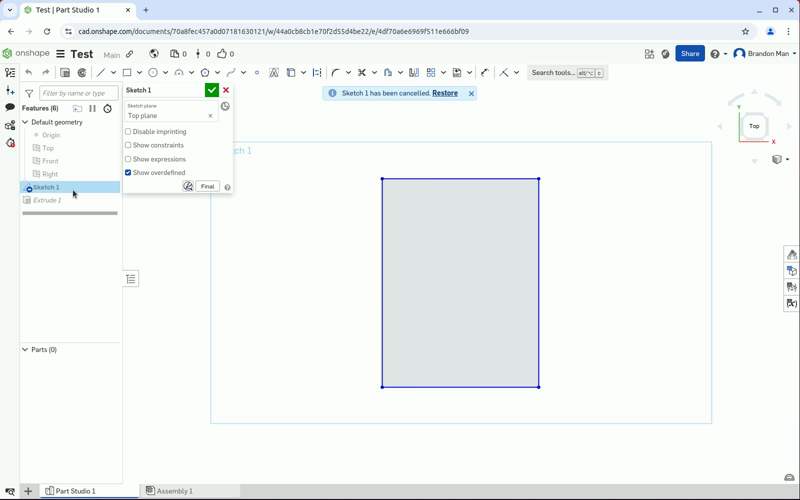
mouse_move(229, 92)
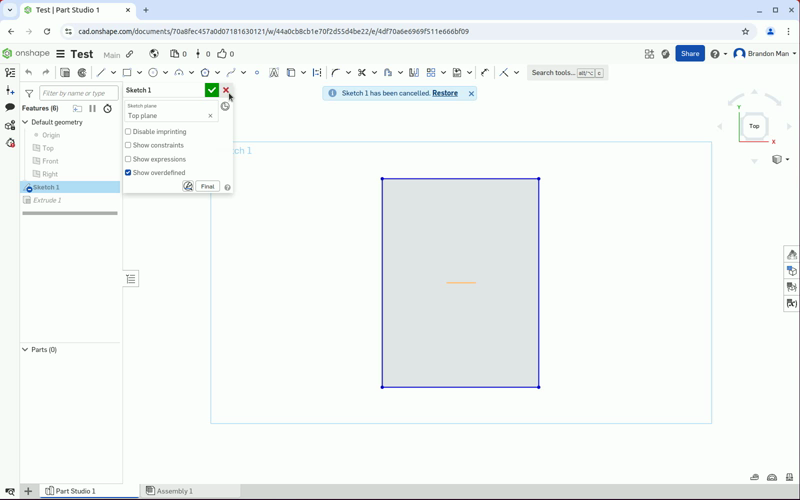
click(229, 92)
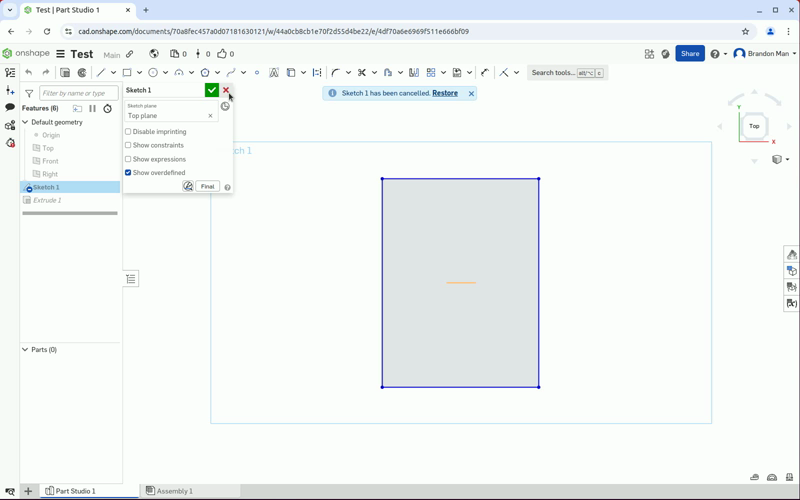
key(shift+s)
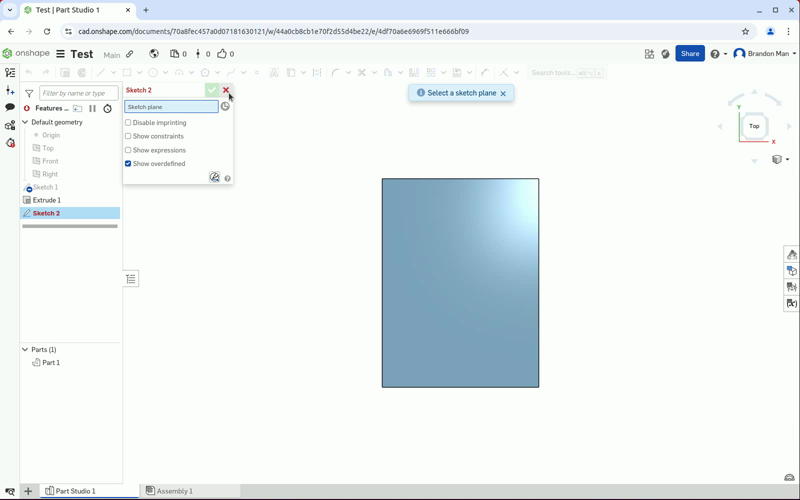
mouse_move(73, 150)
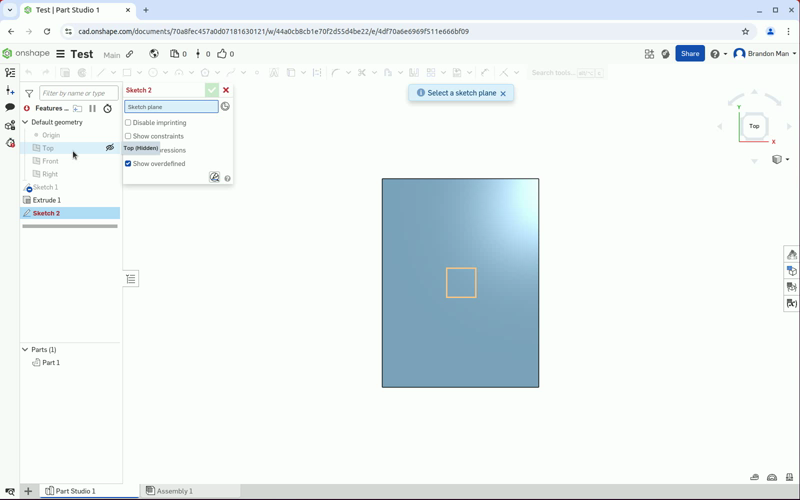
click(73, 150)
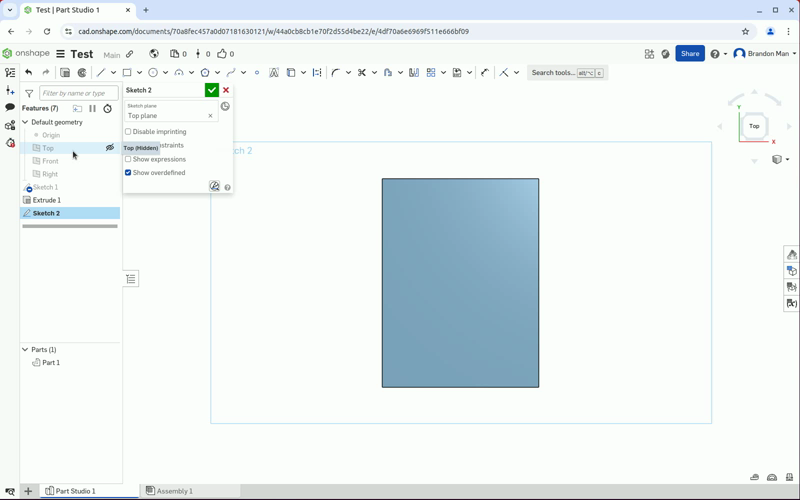
mouse_move(73, 352)
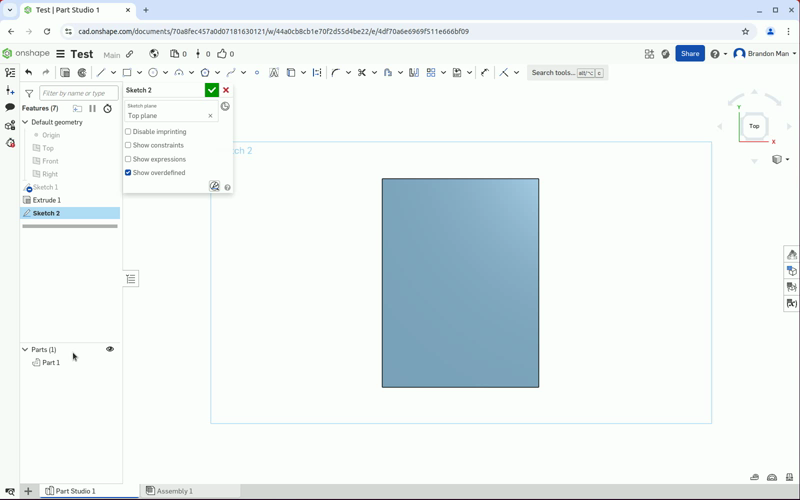
key(y)
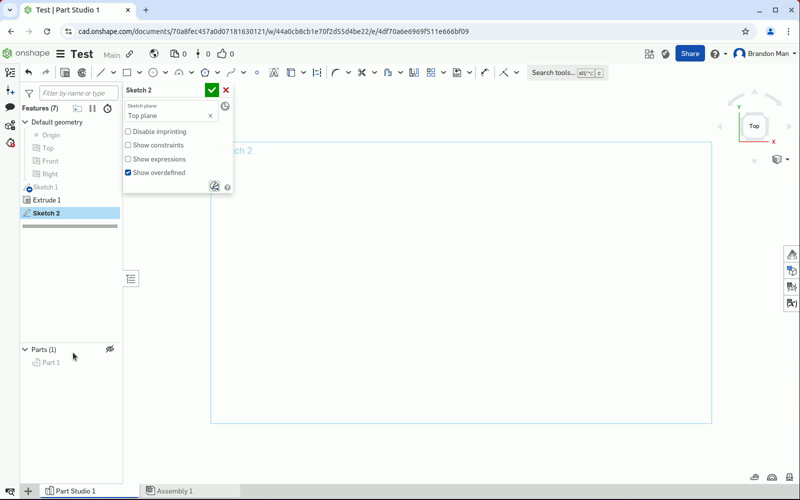
key(l)
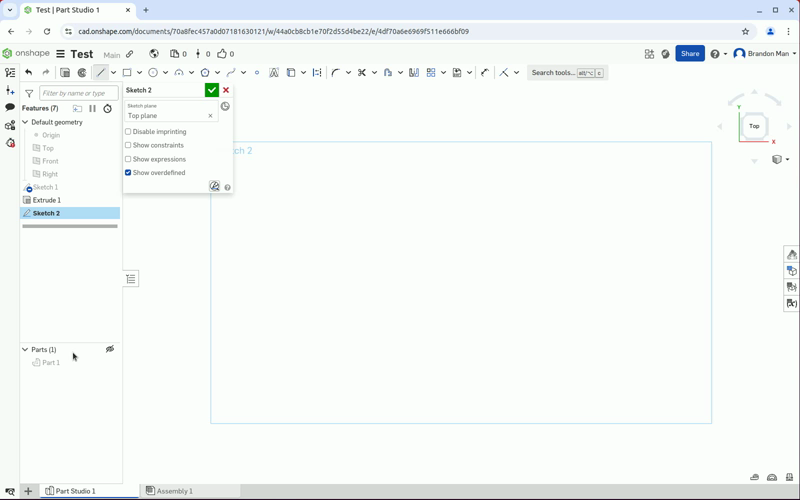
key_down(shift)
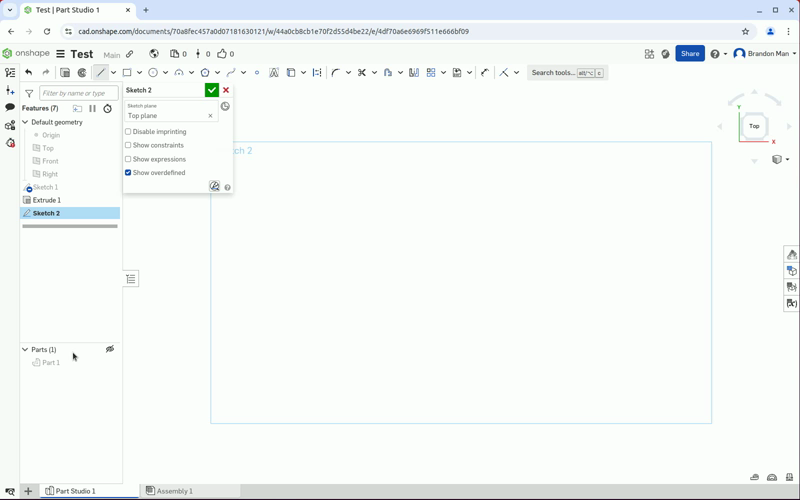
mouse_move(374, 395)
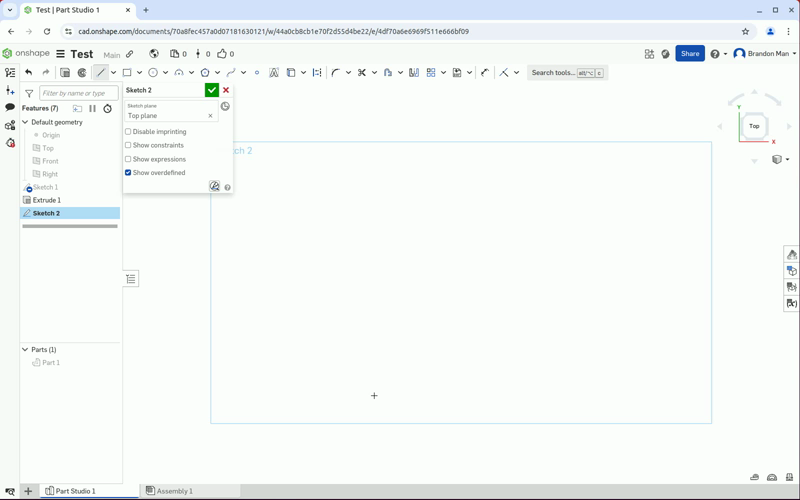
click(374, 395)
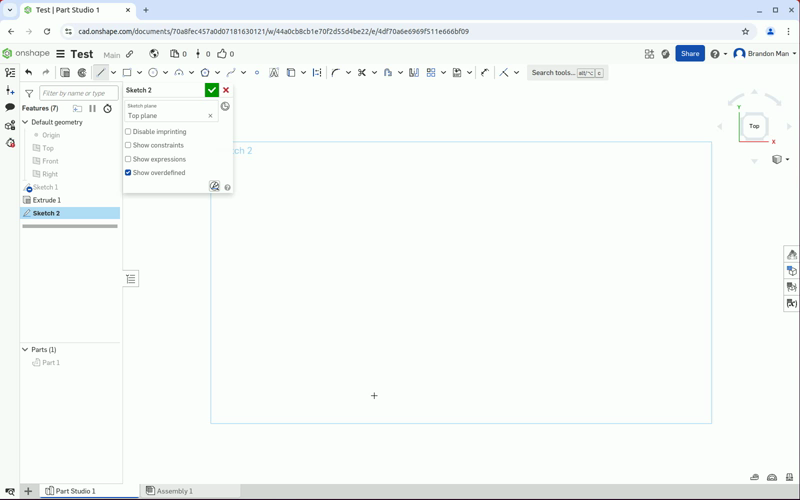
key_up(shift)
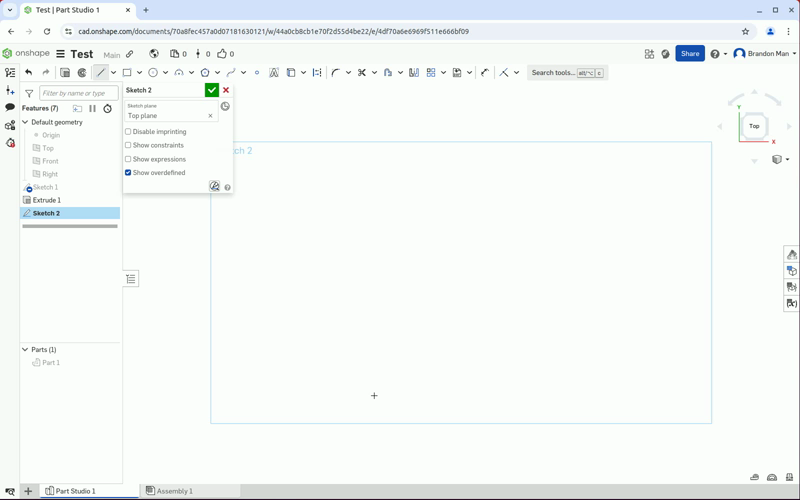
key_down(shift)
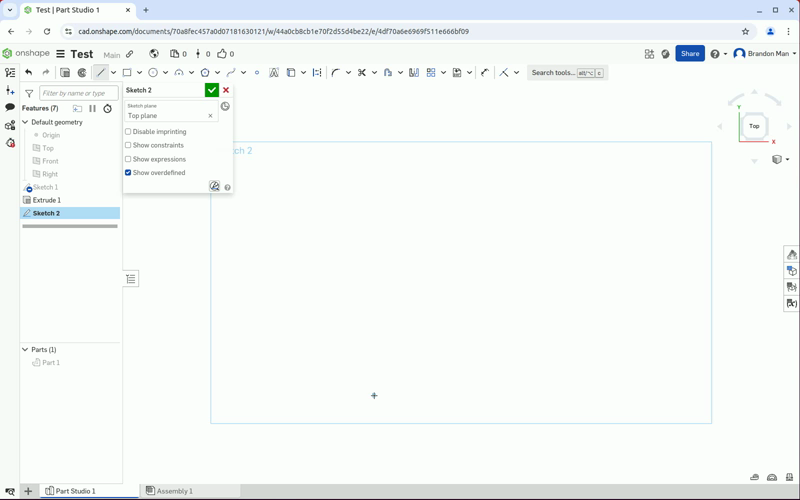
mouse_move(546, 395)
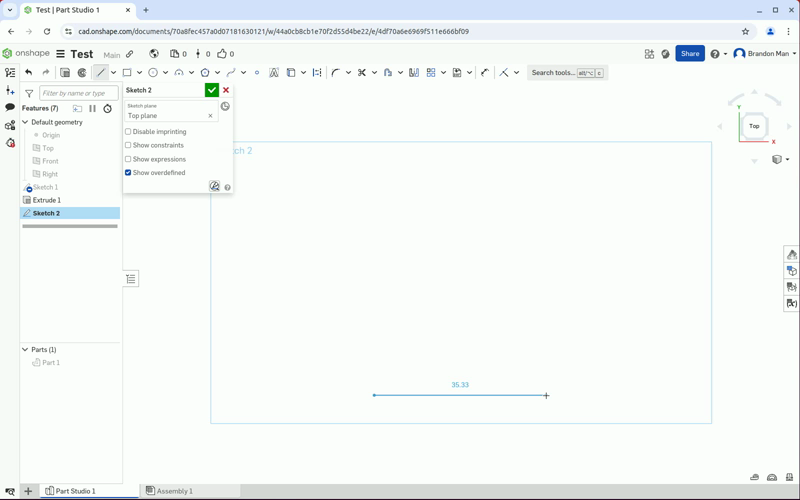
click(546, 395)
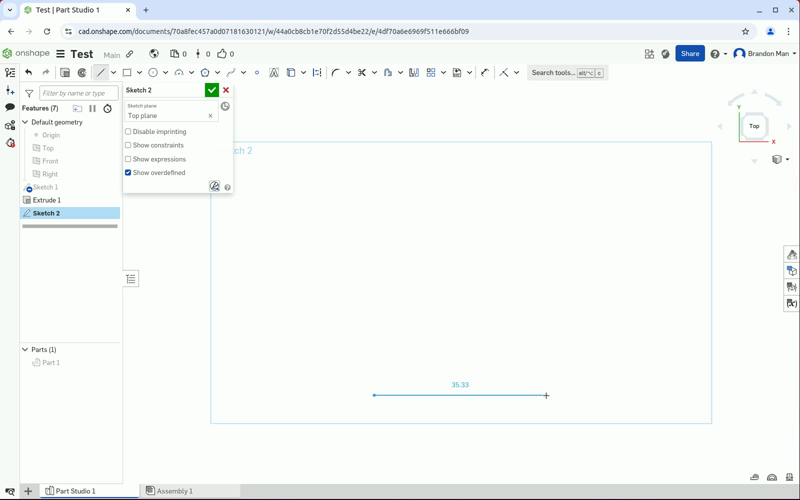
key_up(shift)
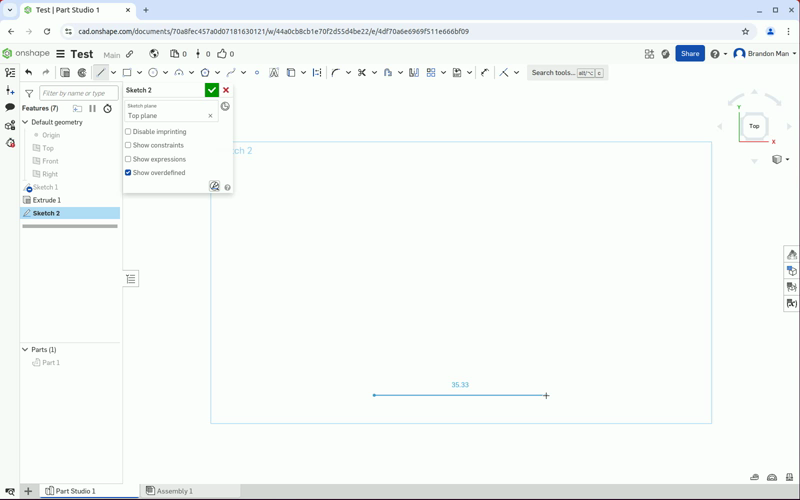
key_down(shift)
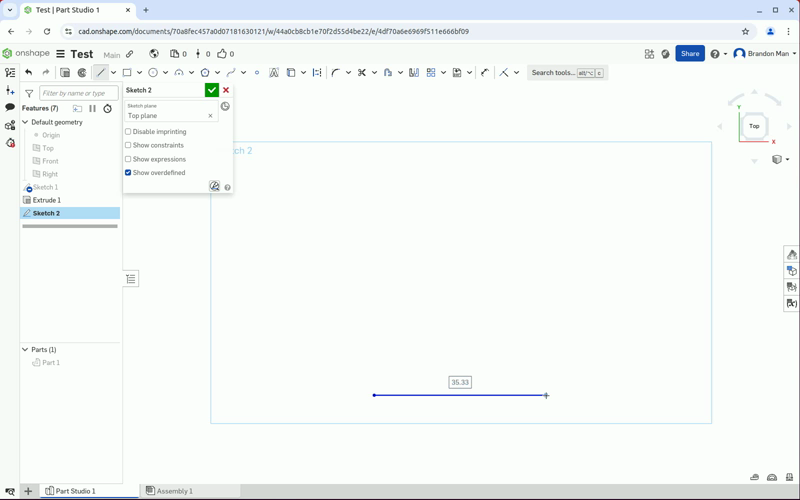
mouse_move(546, 171)
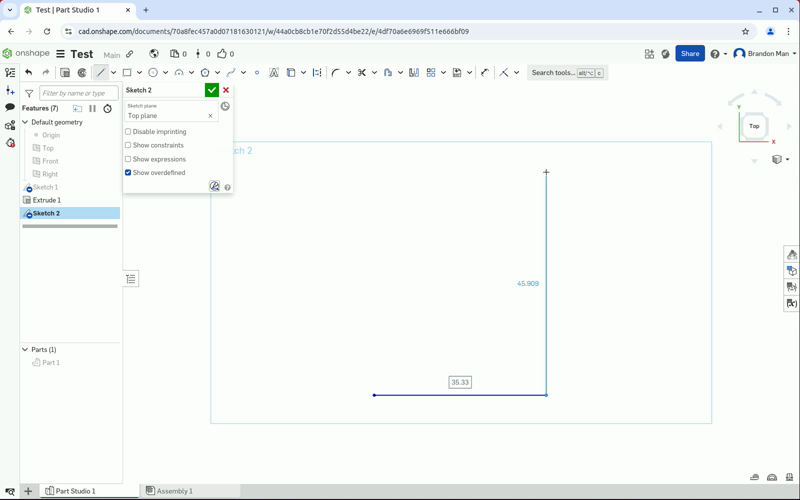
click(546, 171)
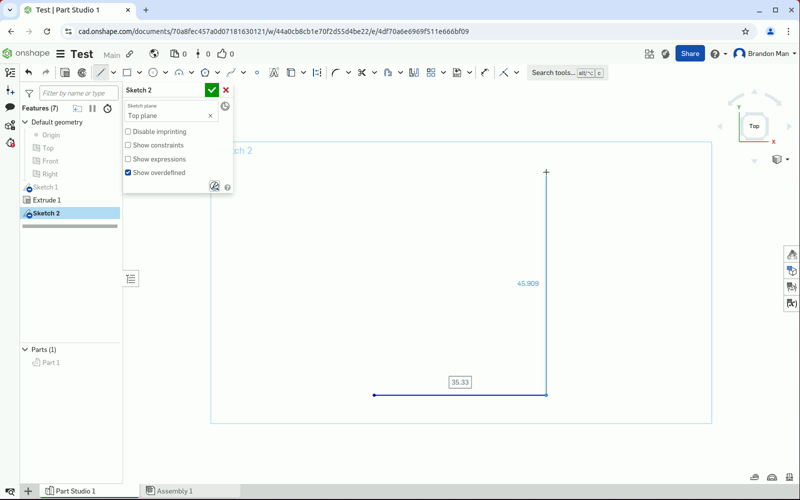
key_up(shift)
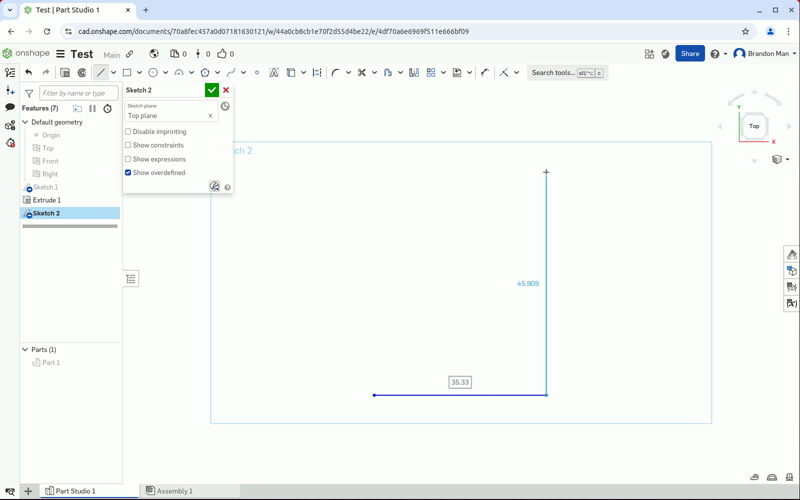
key_down(shift)
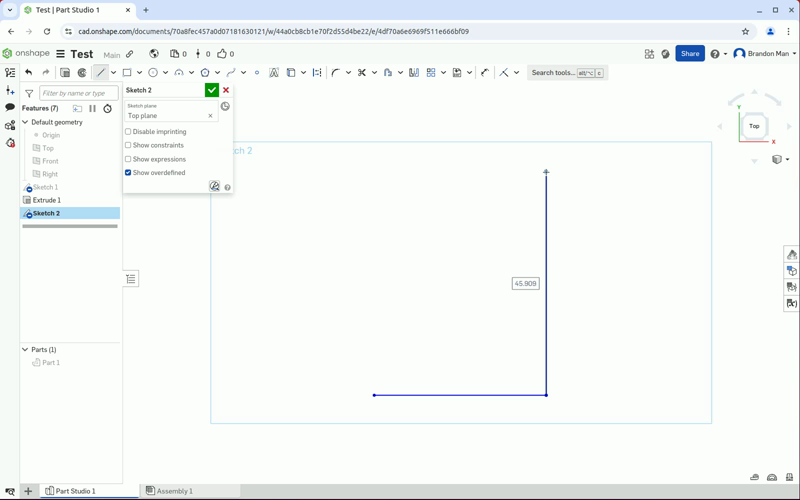
mouse_move(374, 171)
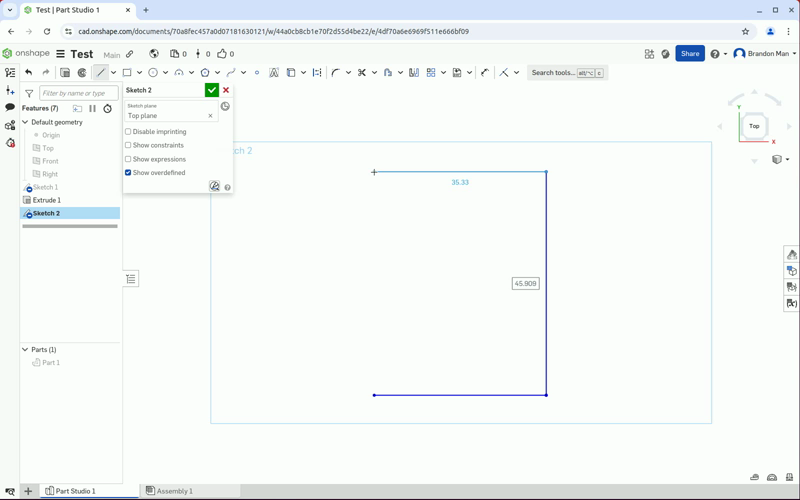
click(374, 171)
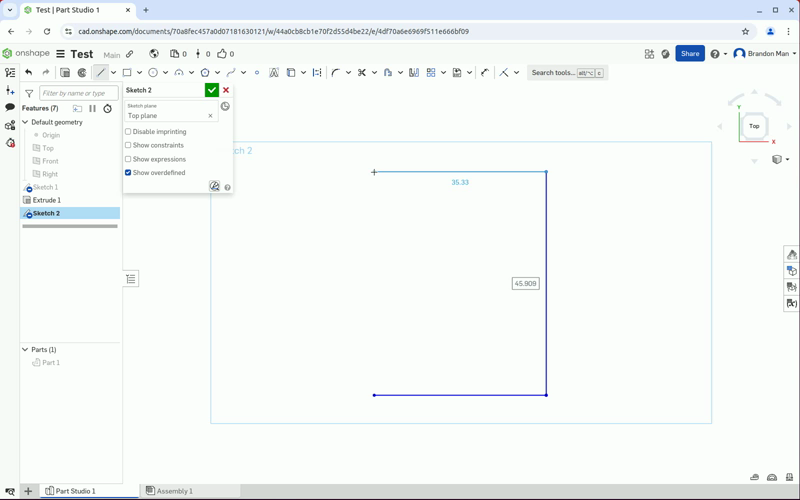
key_up(shift)
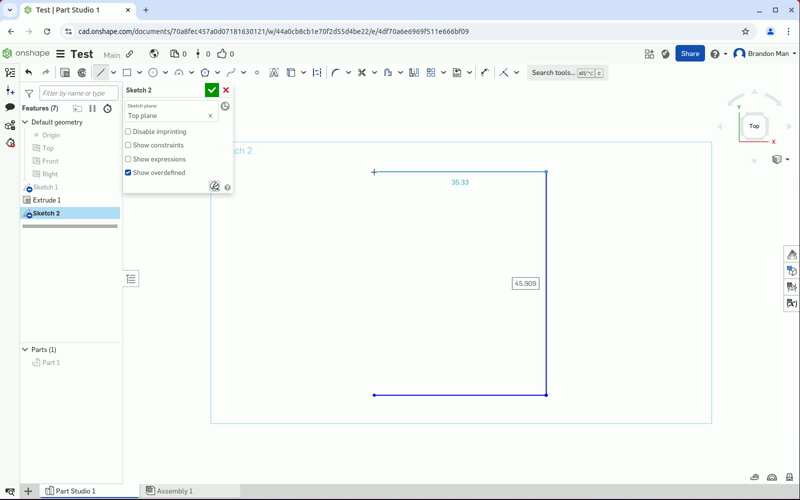
key_down(shift)
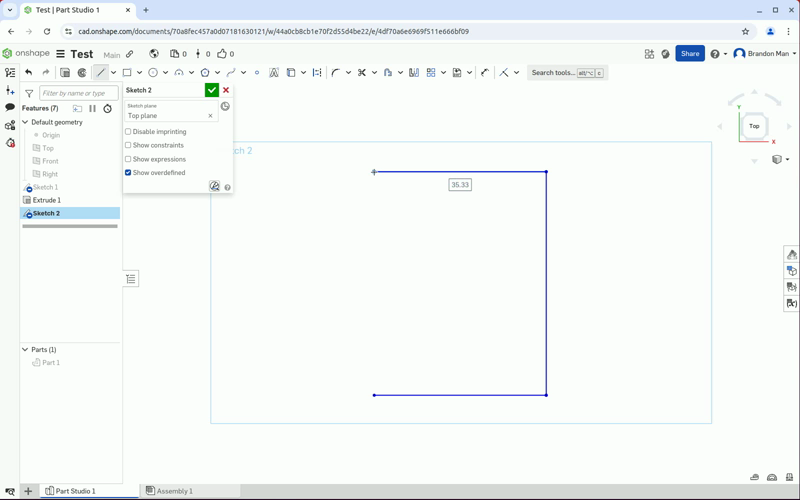
mouse_move(374, 395)
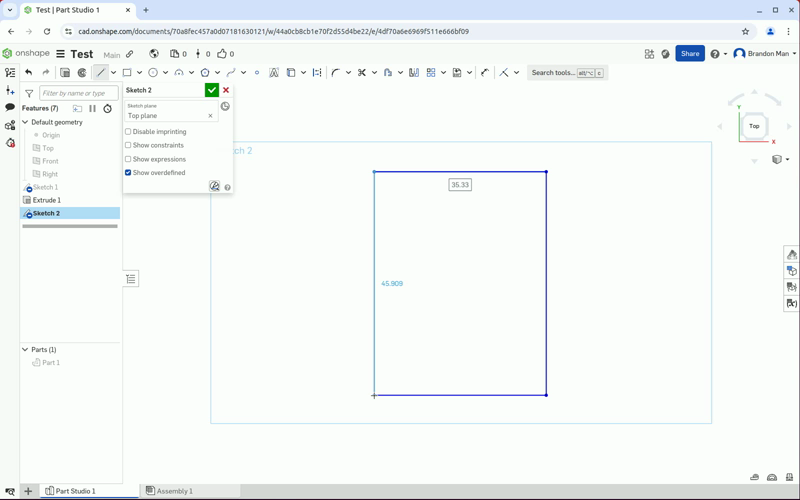
key_up(shift)
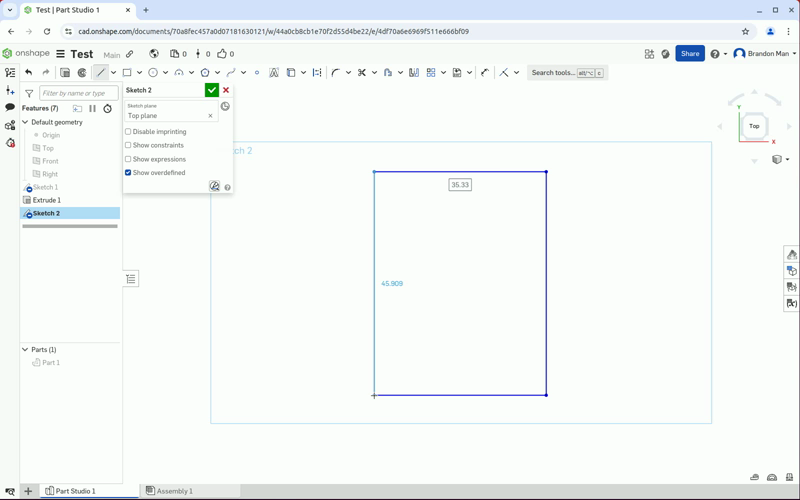
click(374, 395)
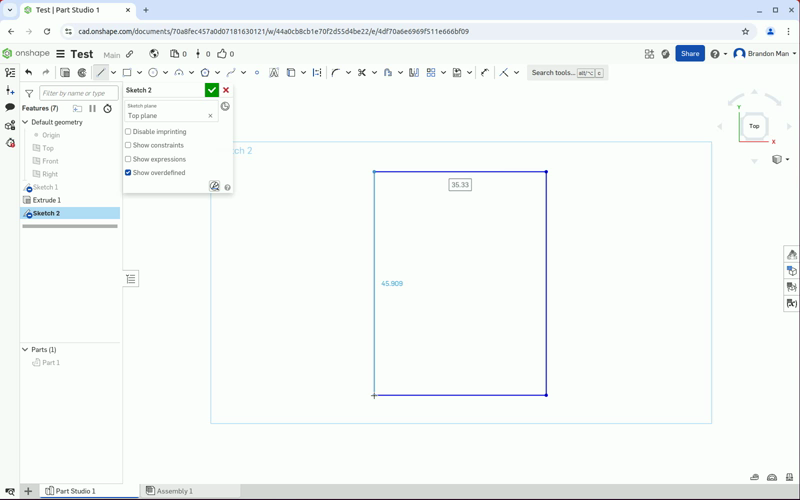
key(esc)
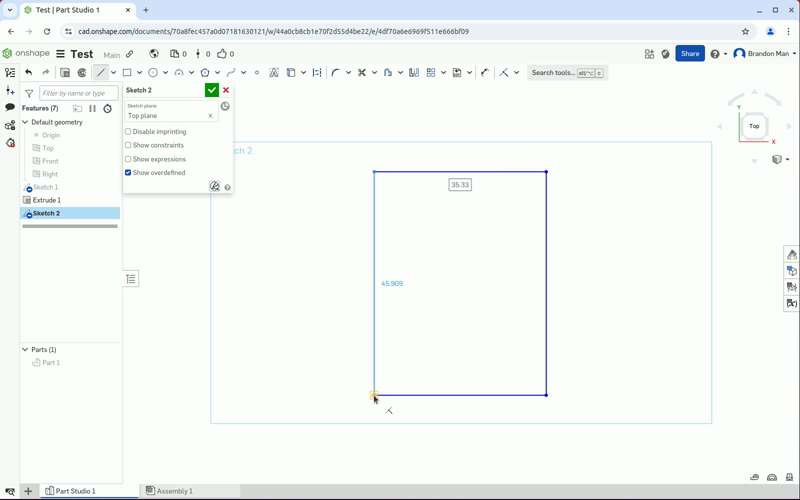
key(l)
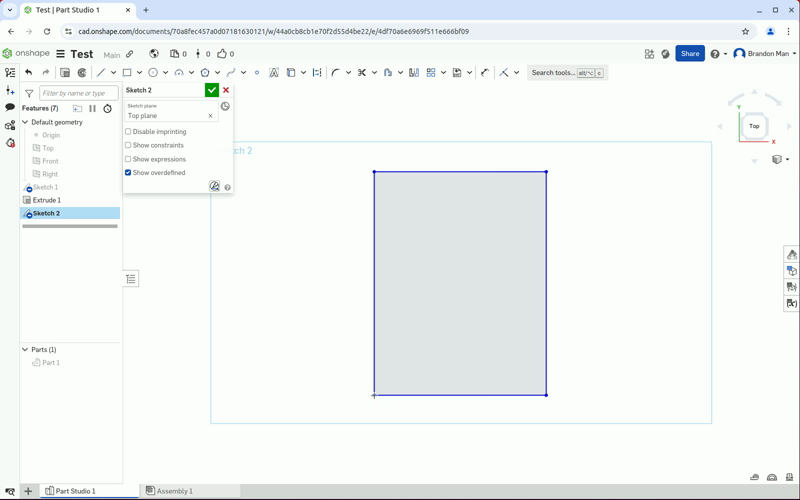
key_down(shift)
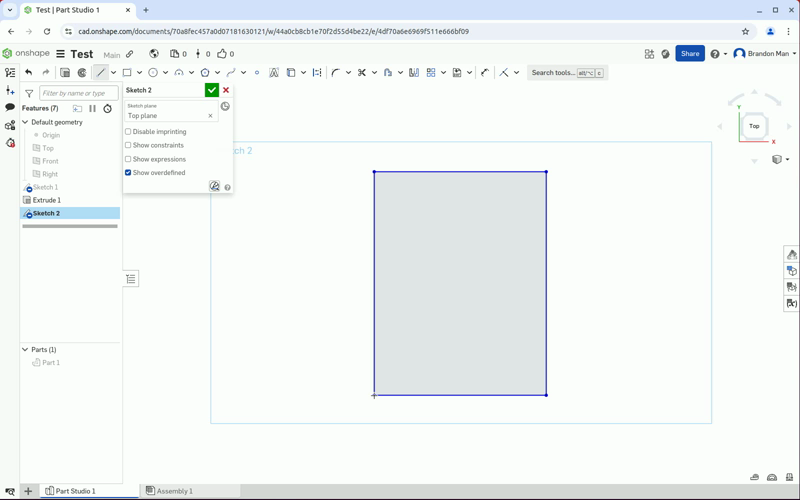
mouse_move(381, 388)
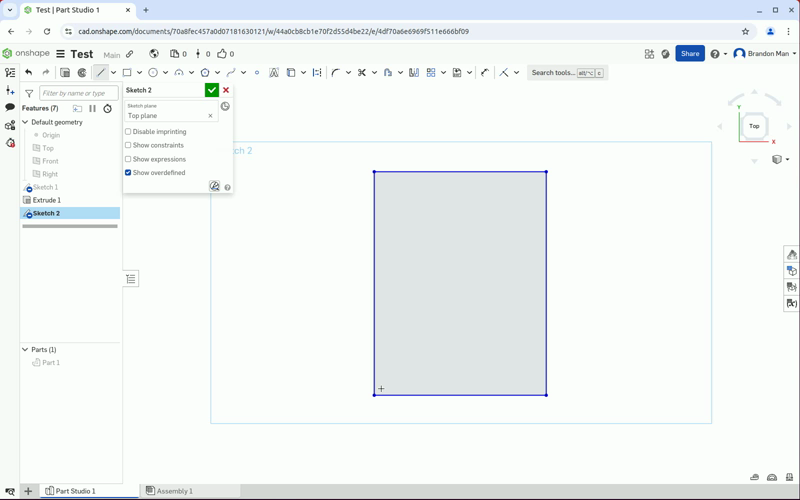
click(381, 388)
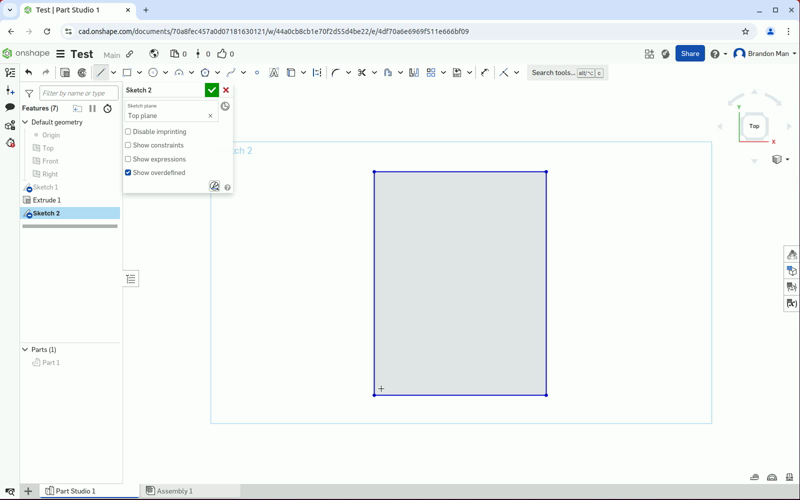
key_up(shift)
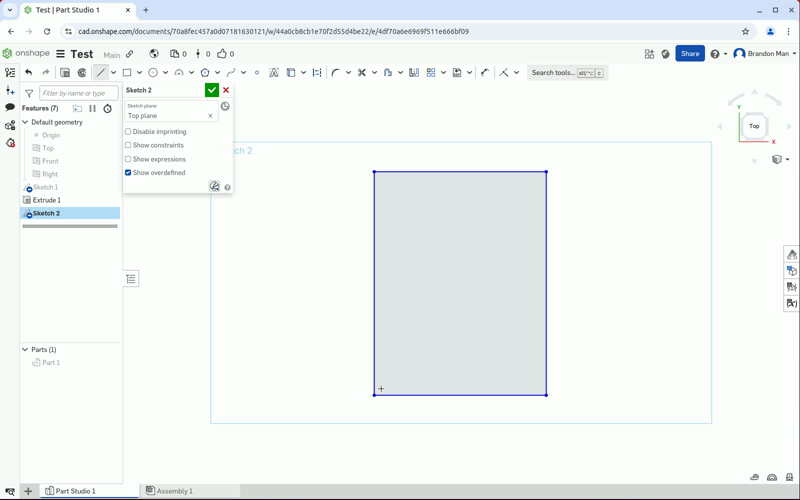
key_down(shift)
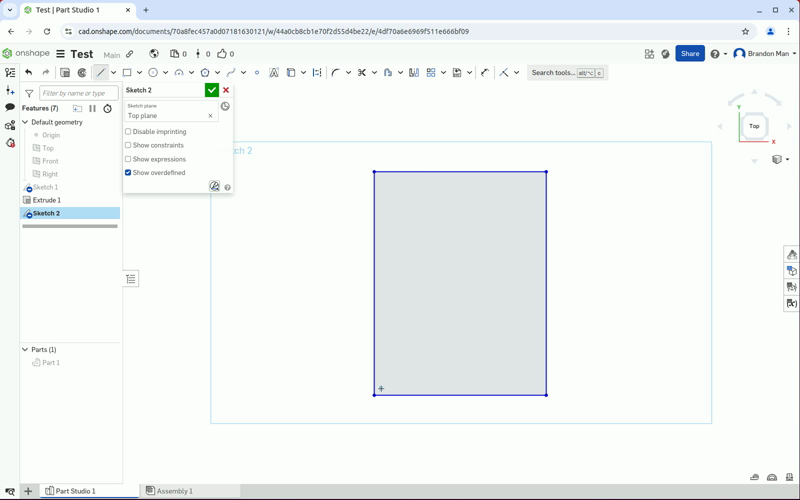
mouse_move(539, 388)
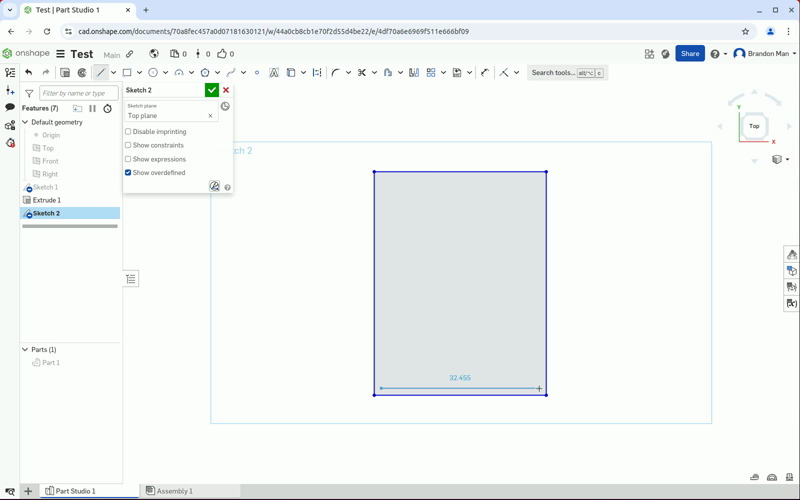
click(539, 388)
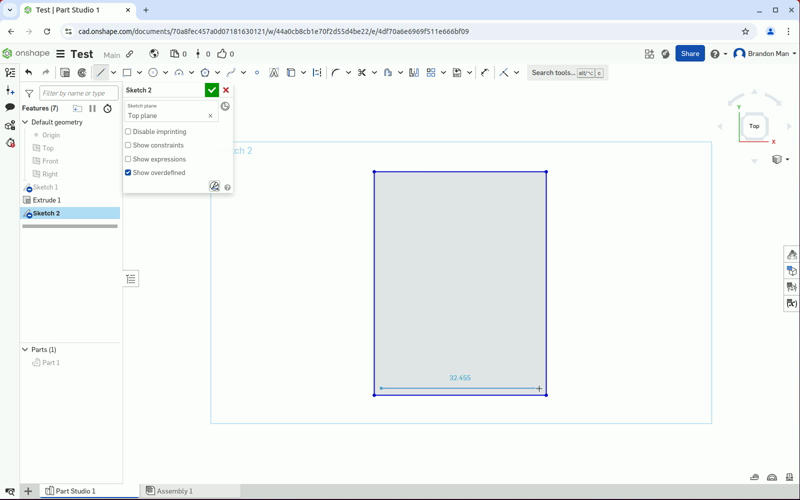
key_up(shift)
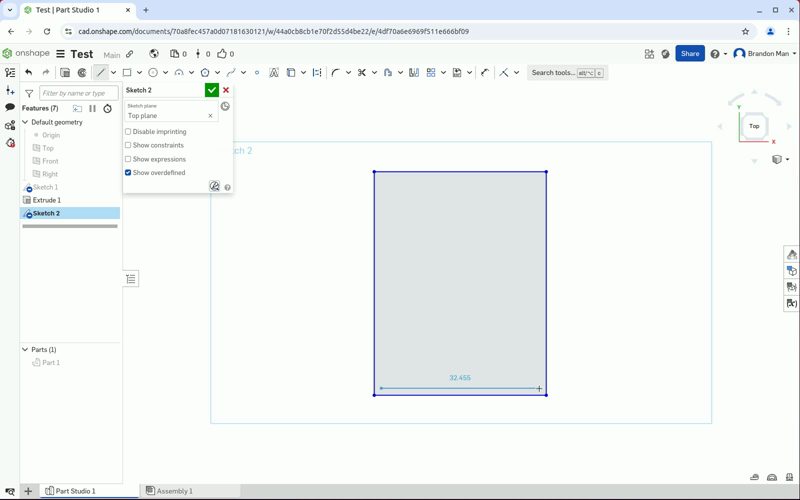
key_down(shift)
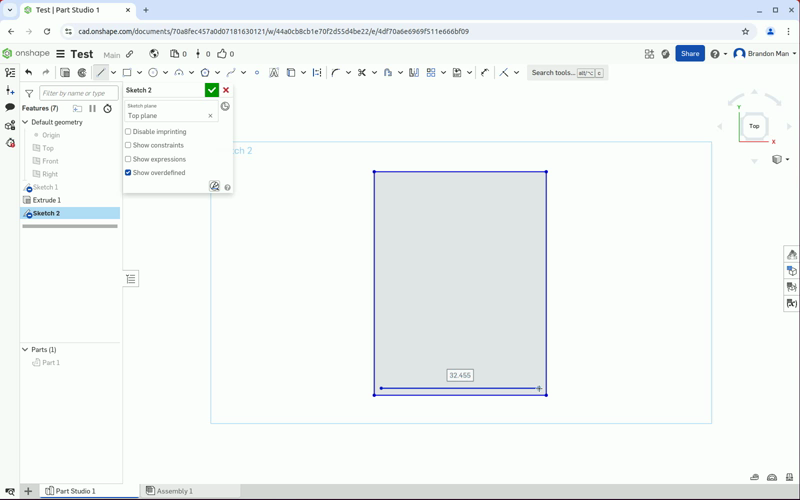
mouse_move(539, 178)
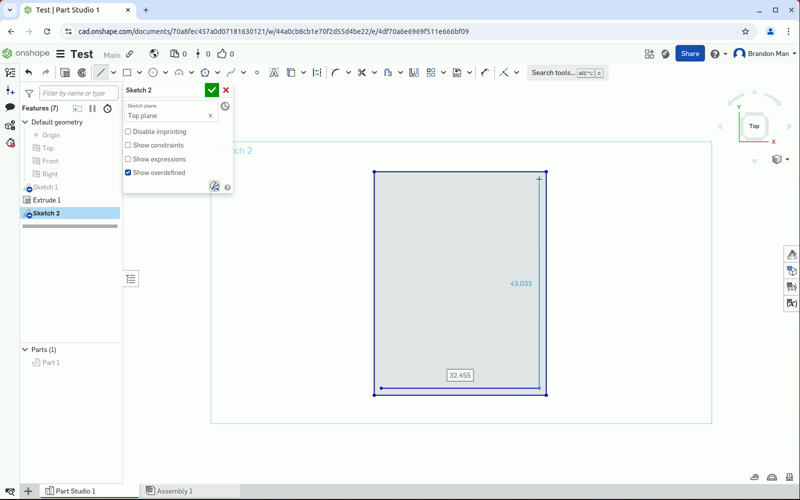
click(539, 178)
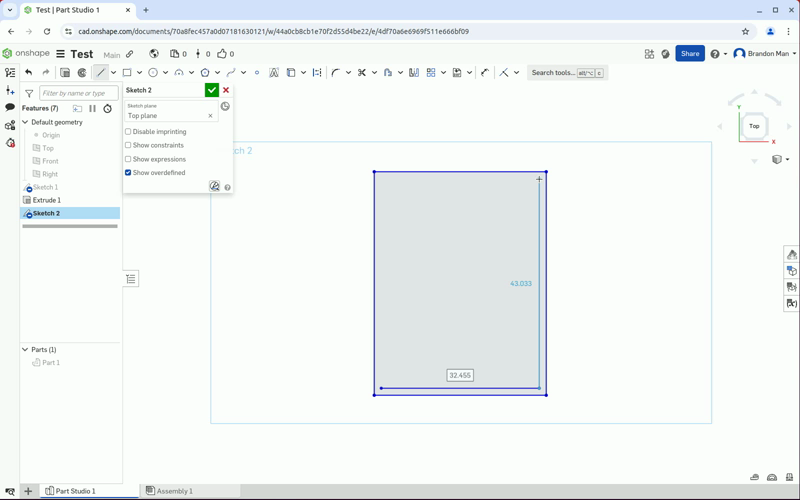
key_up(shift)
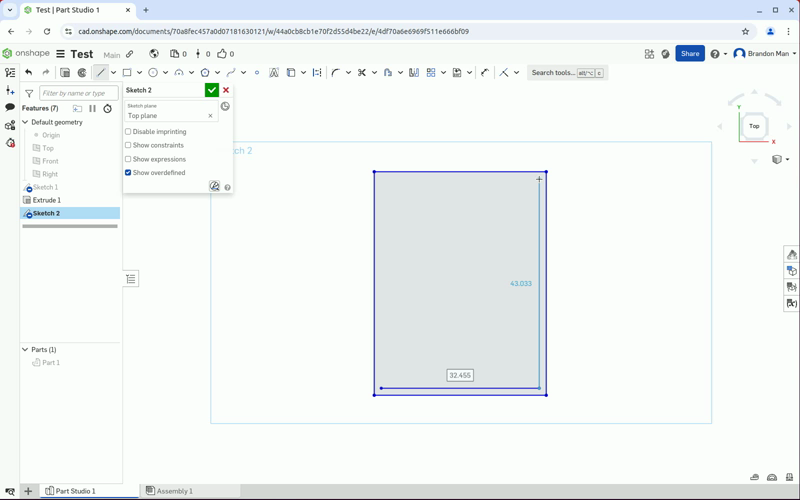
key_down(shift)
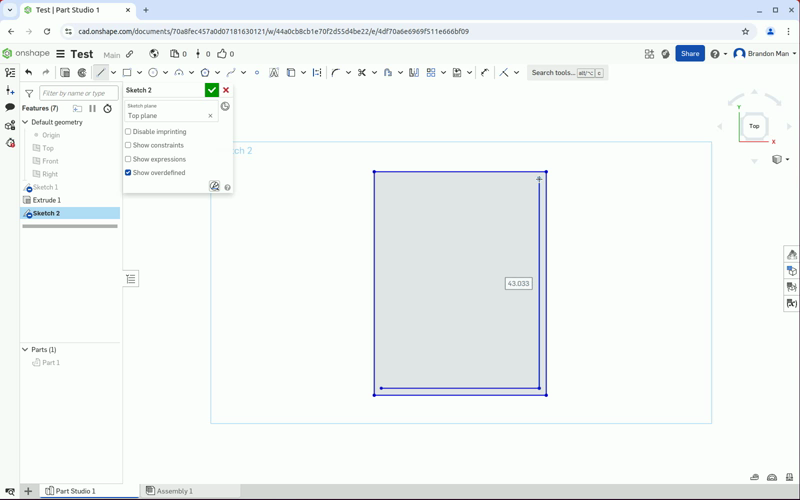
mouse_move(381, 178)
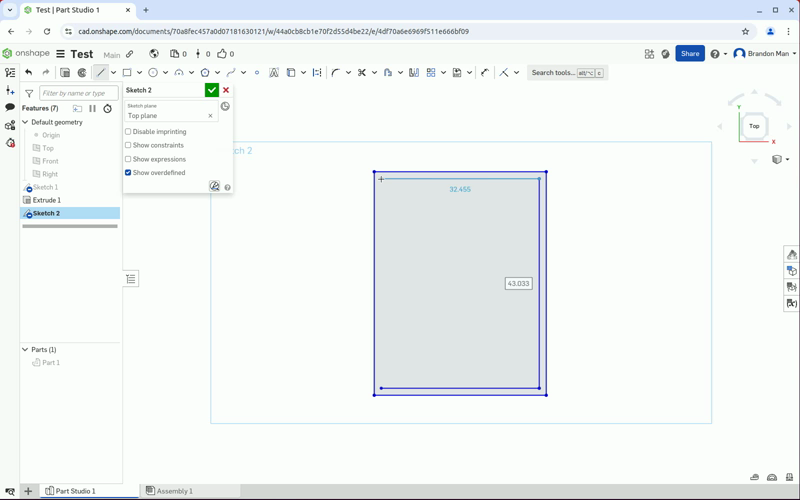
click(381, 178)
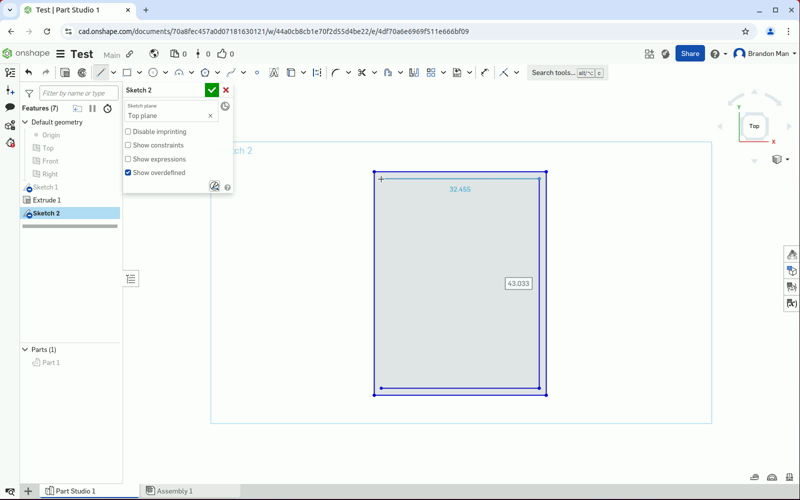
key_up(shift)
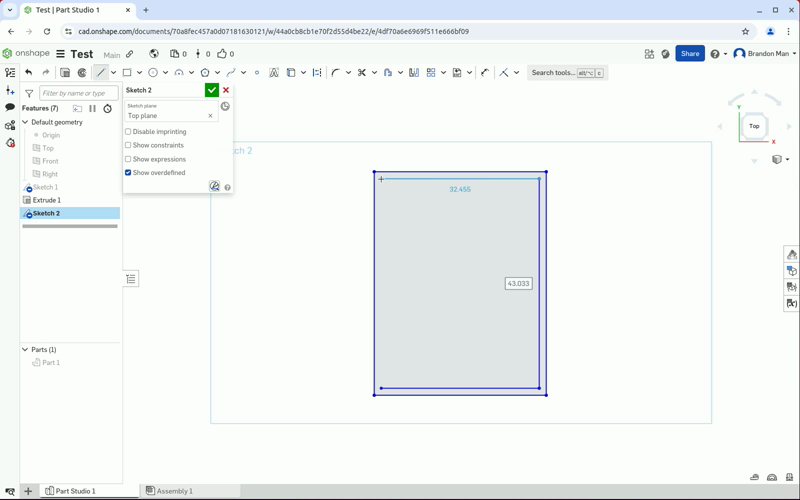
key_down(shift)
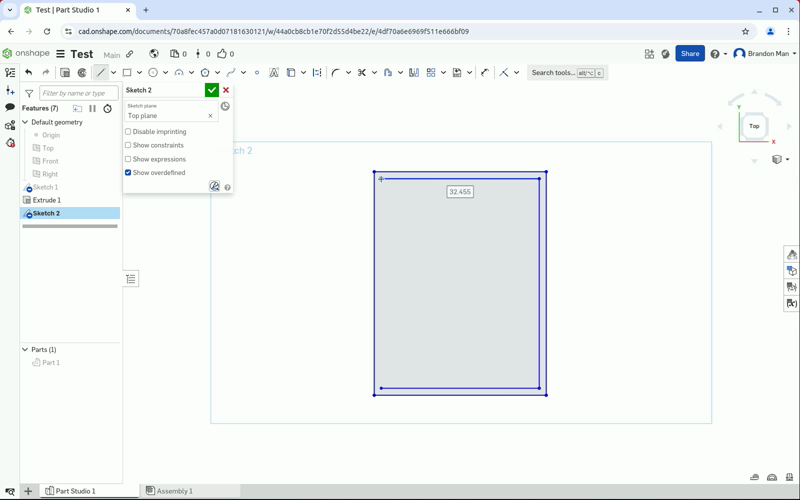
mouse_move(381, 388)
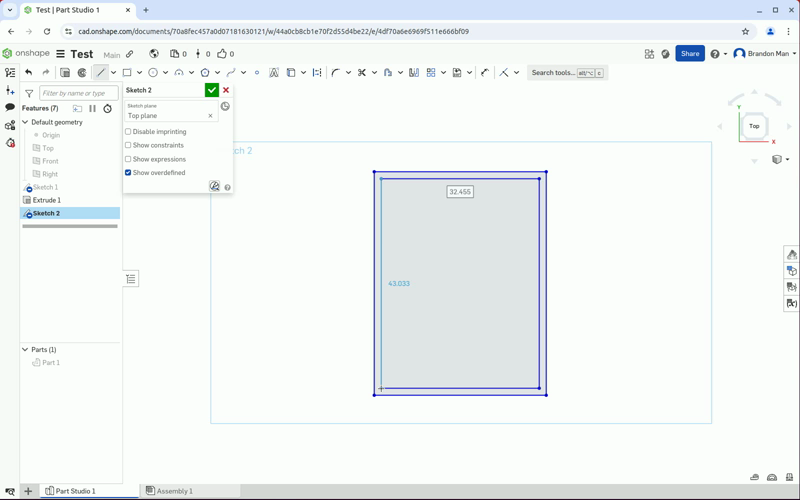
key_up(shift)
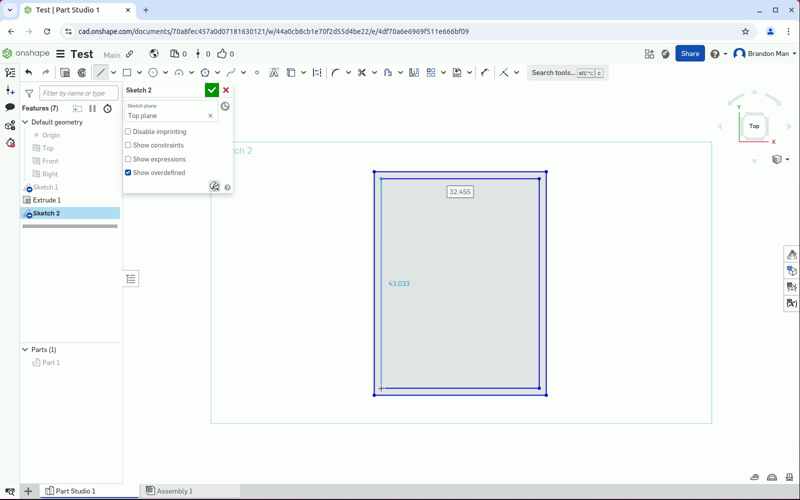
click(381, 388)
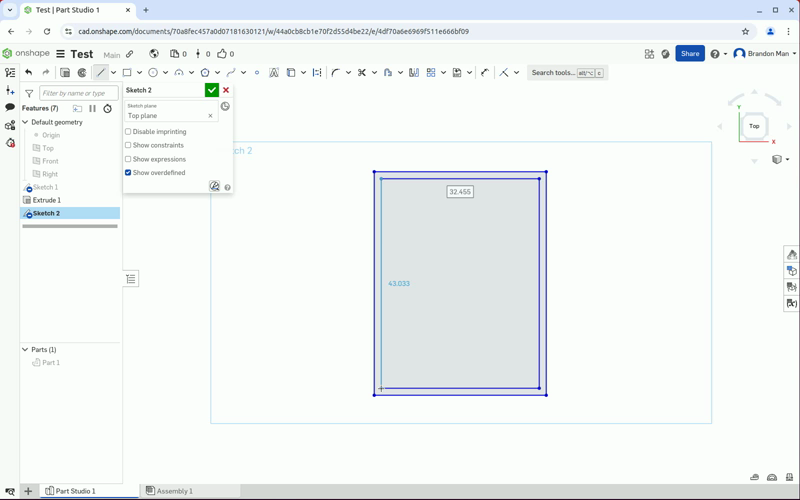
key(esc)
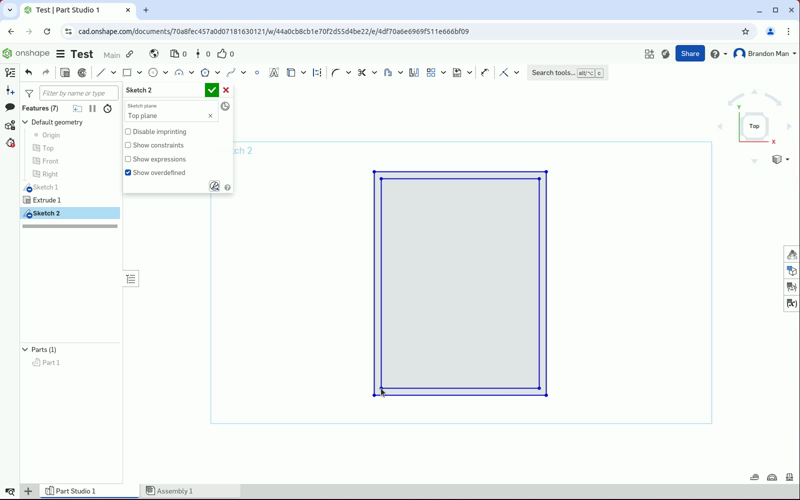
mouse_move(378, 175)
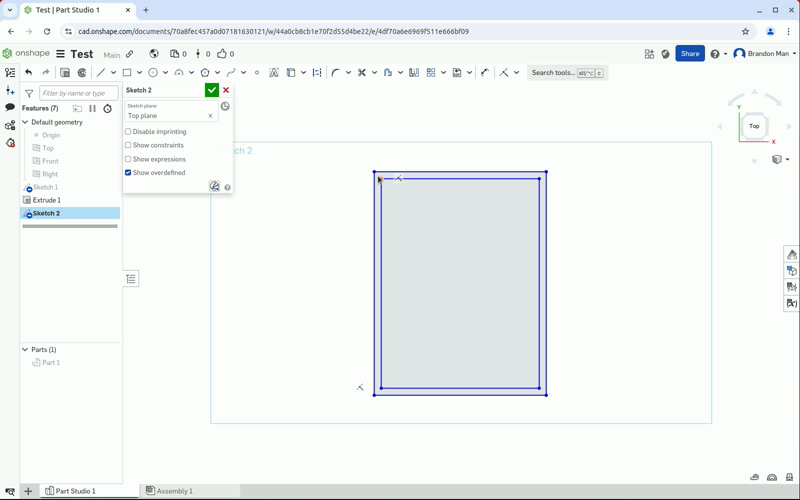
click(378, 175)
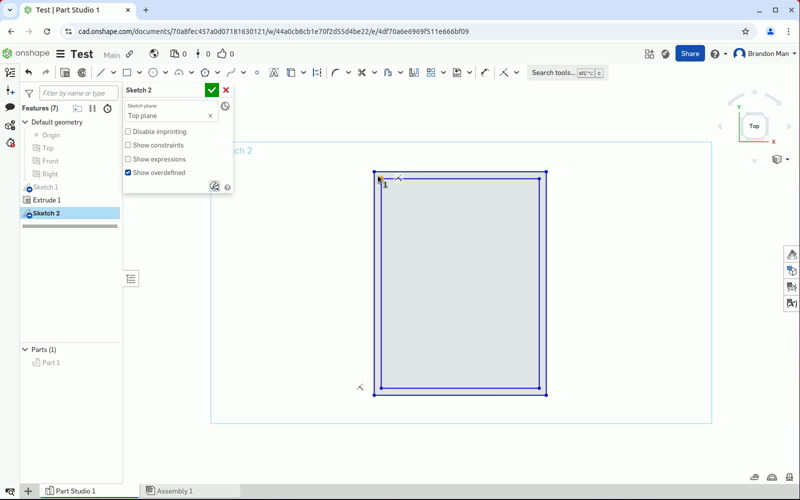
mouse_move(73, 352)
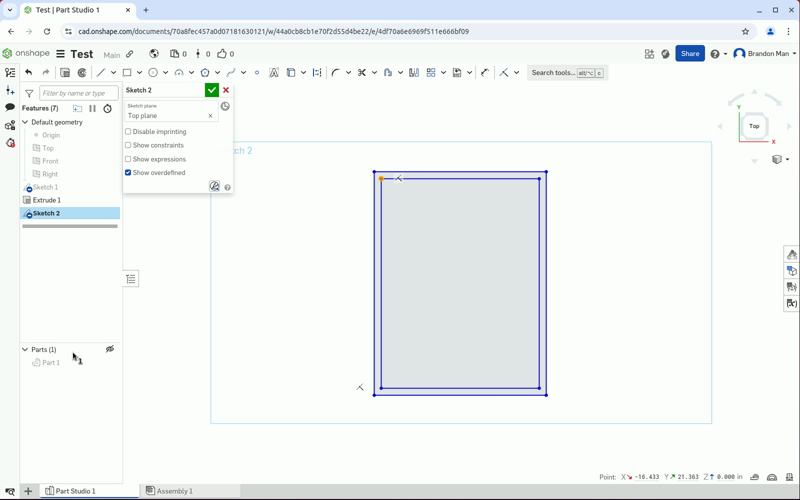
key(shift+y)
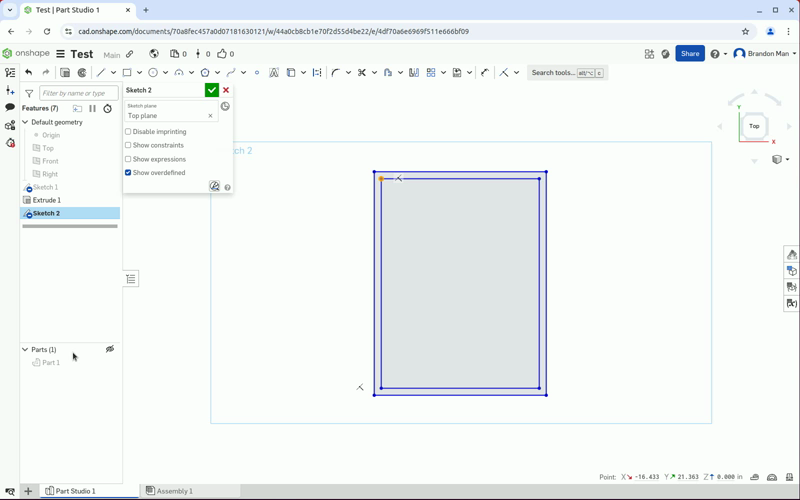
key(shift+e)
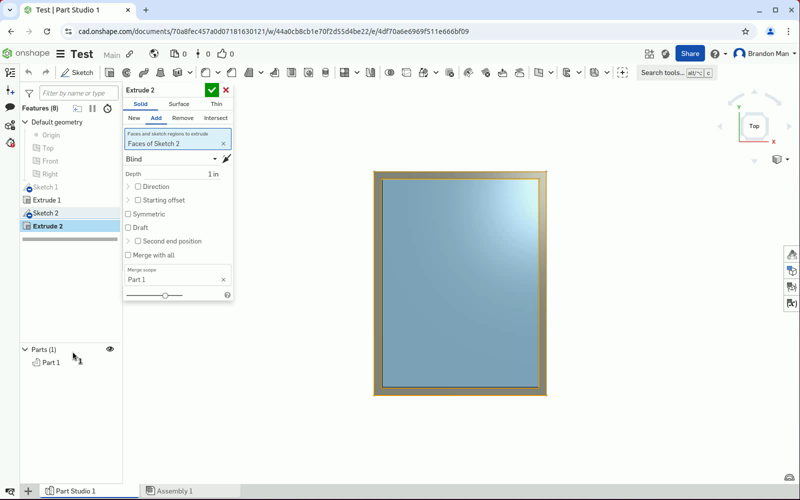
mouse_move(143, 106)
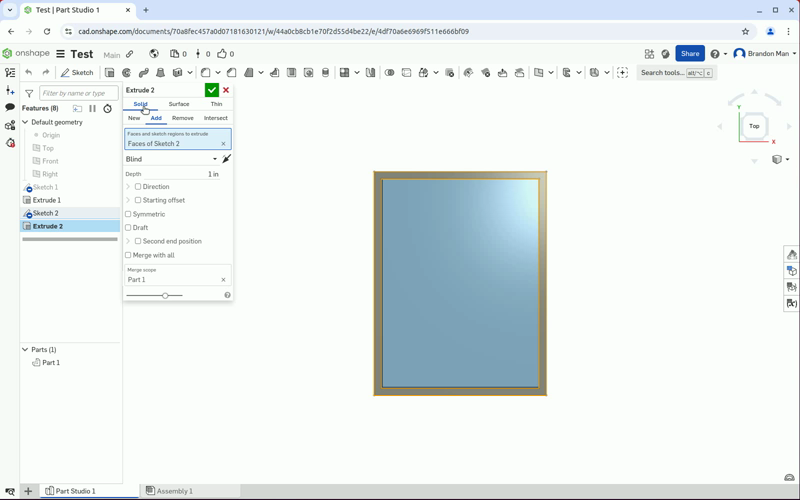
click(143, 106)
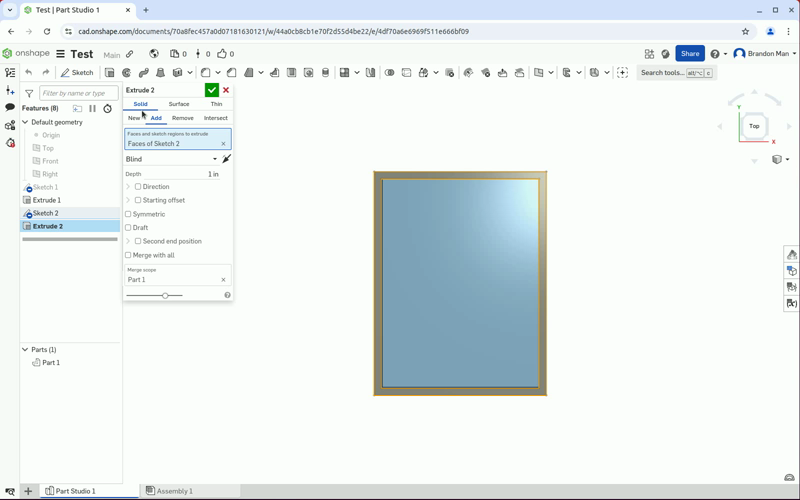
mouse_move(137, 120)
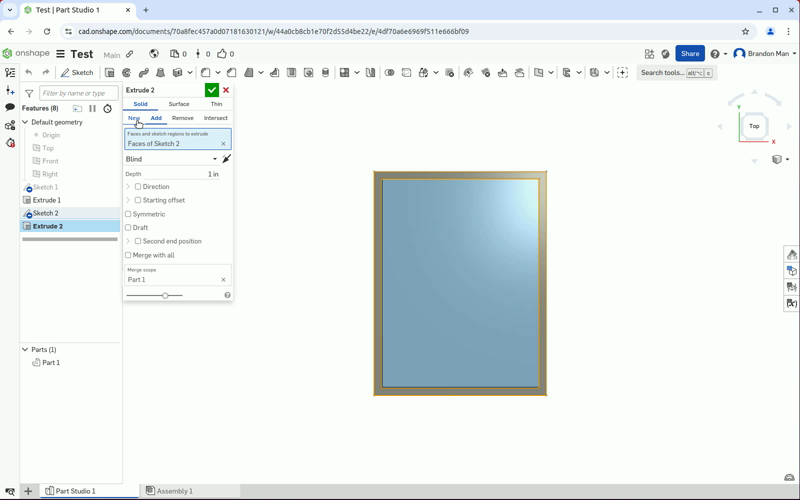
click(137, 120)
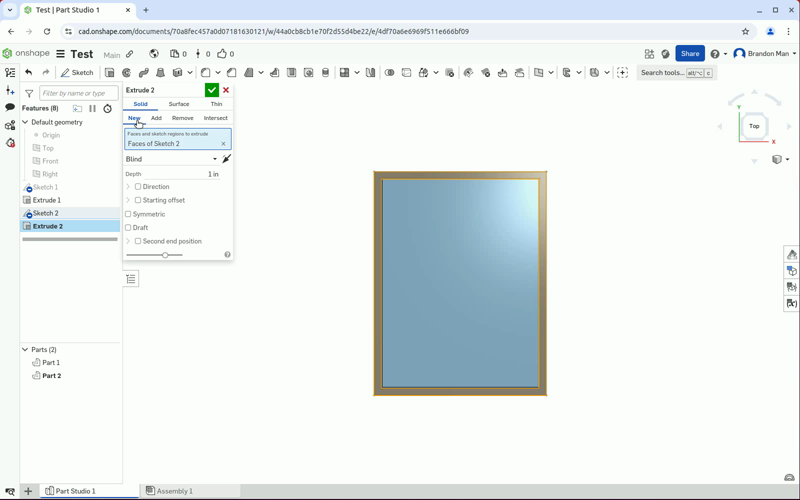
key(tab, 4)
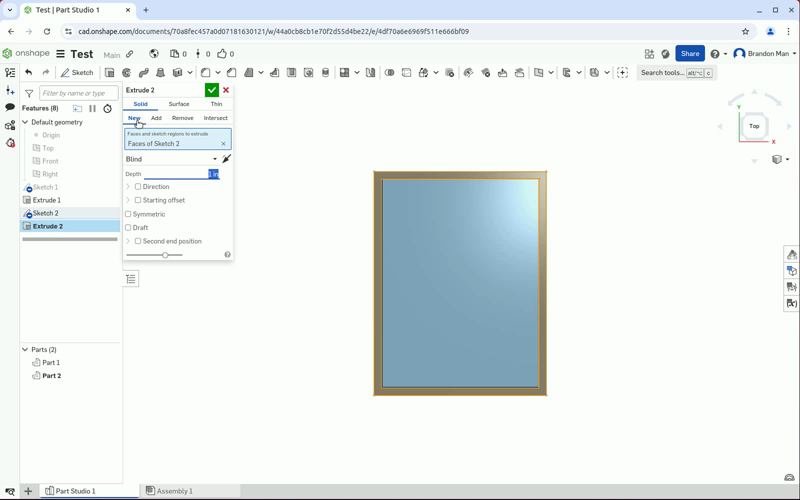
text(10.832)
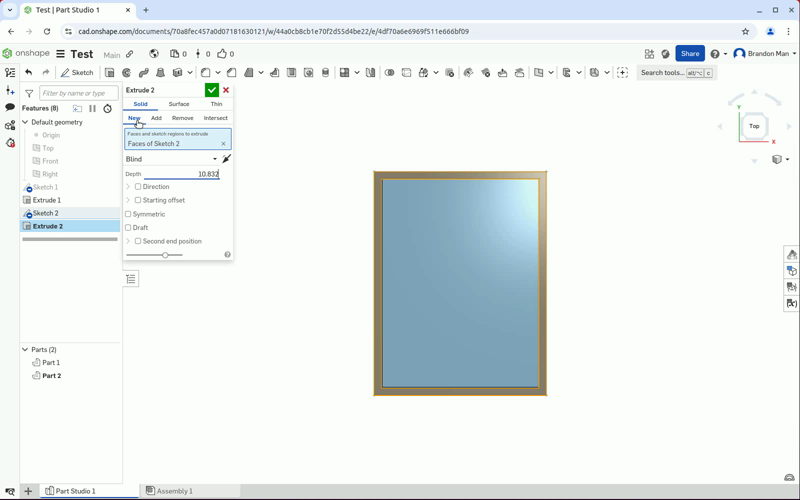
key(enter)
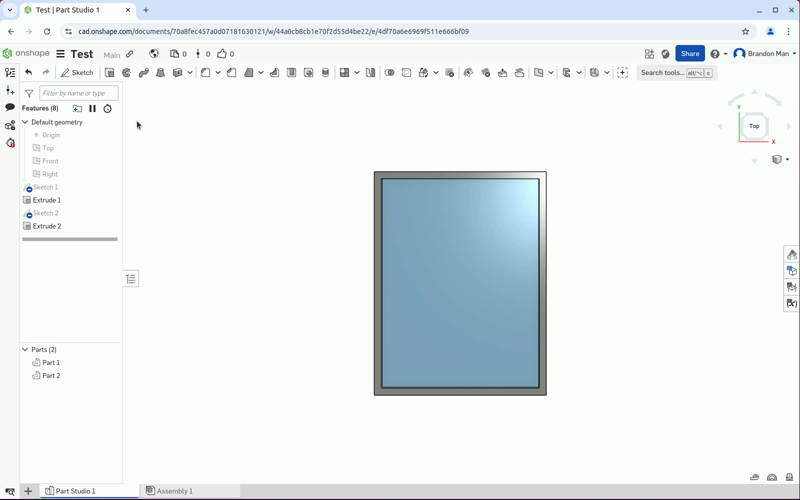
key(shift+h)
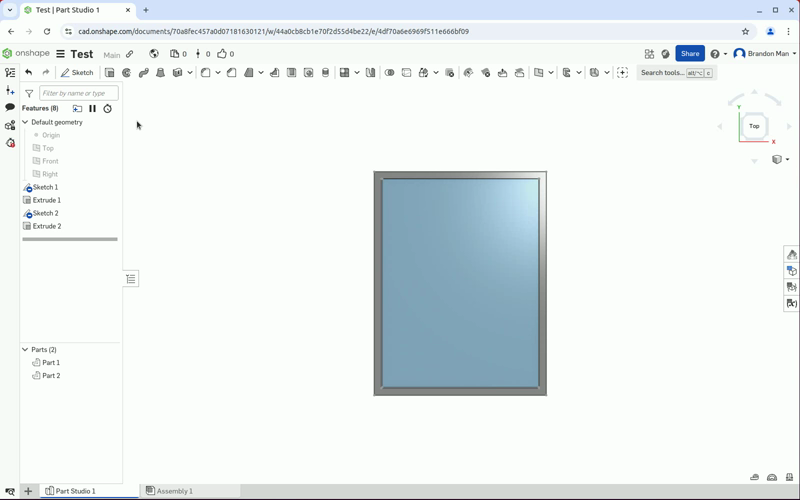
key(shift+h)
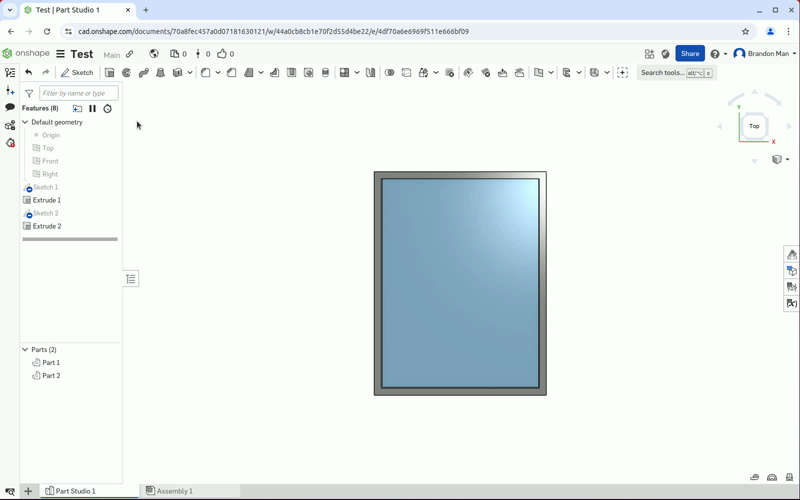
mouse_move(73, 189)
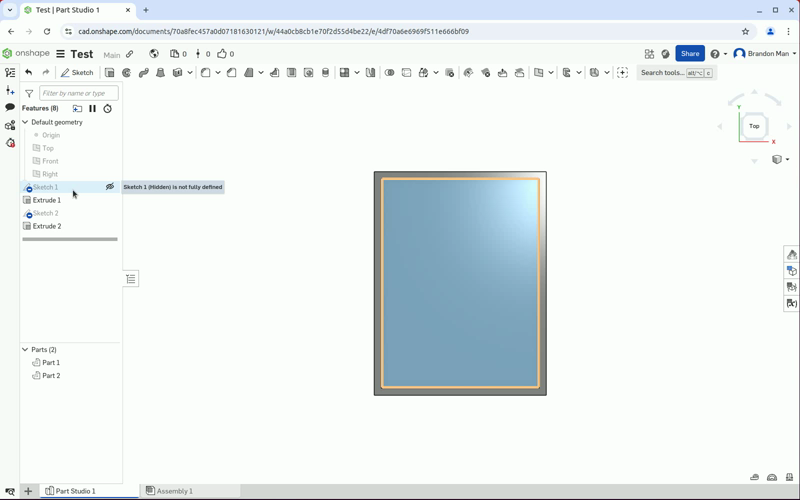
click(73, 189)
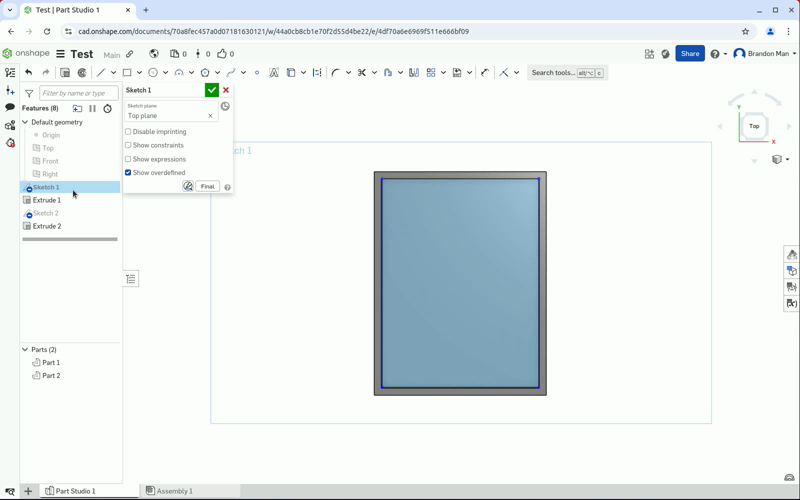
mouse_move(229, 92)
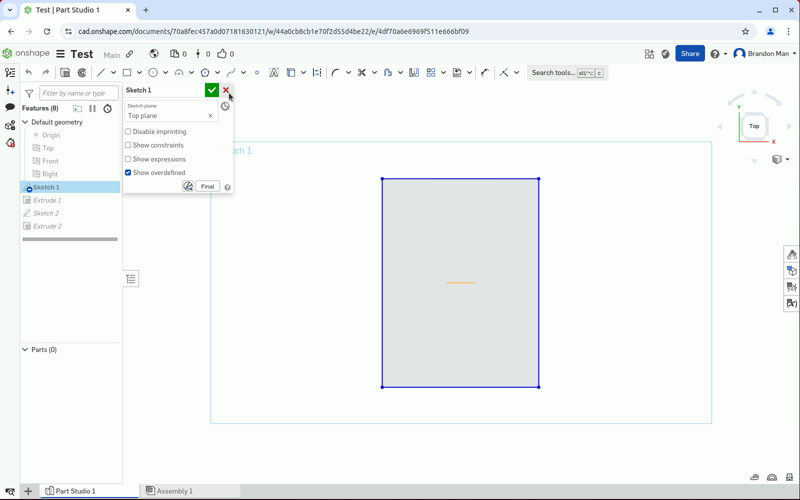
click(229, 92)
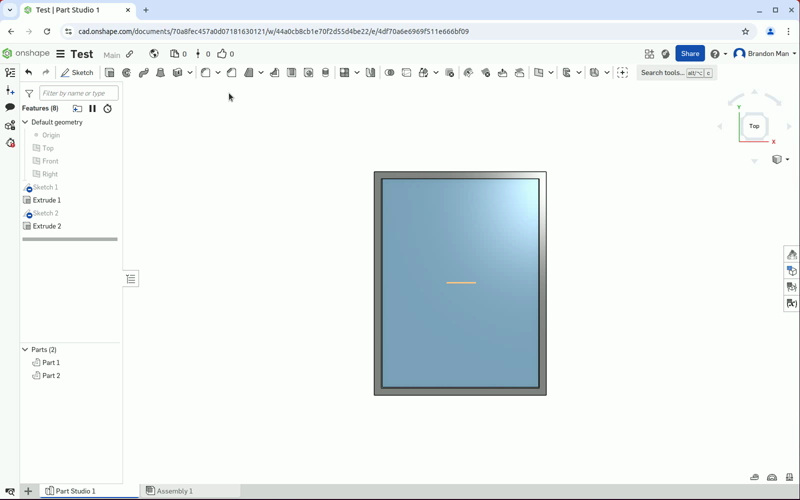
mouse_move(541, 75)
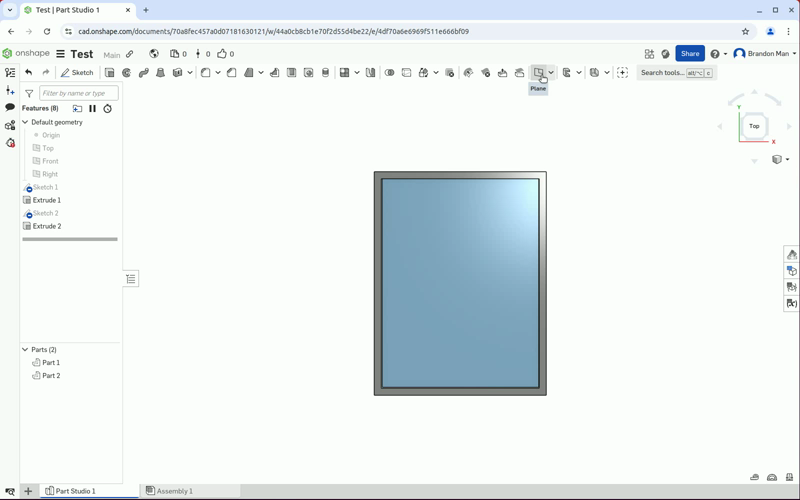
click(541, 75)
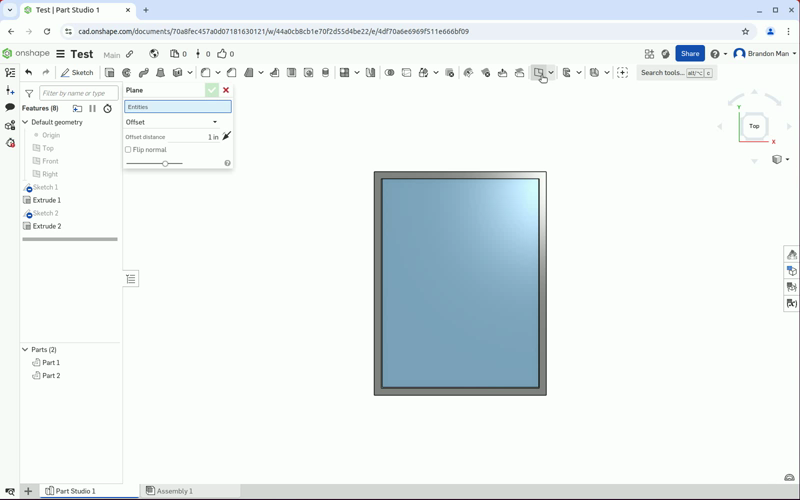
mouse_move(73, 150)
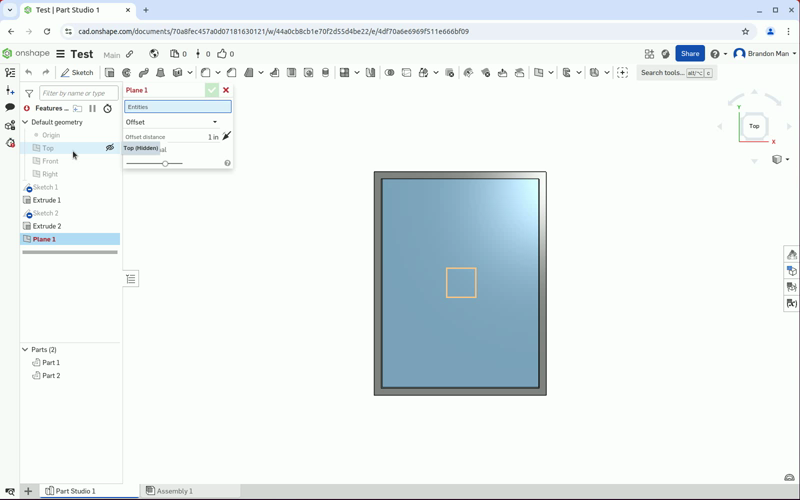
click(73, 150)
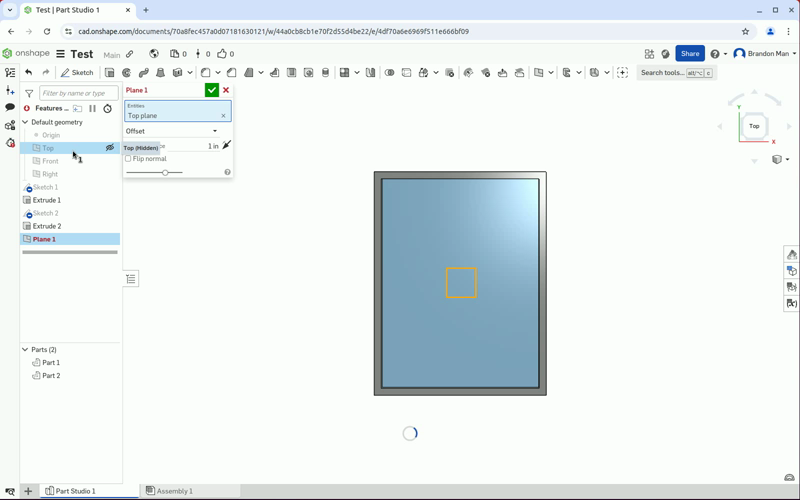
key(tab, 2)
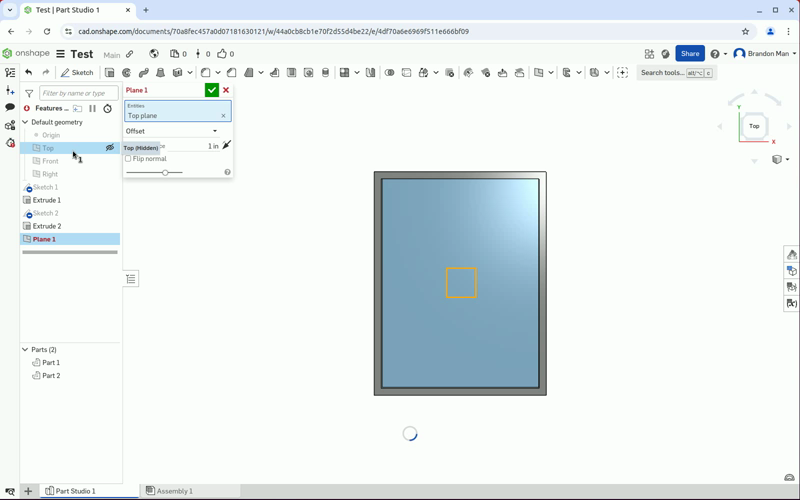
text(5.299)
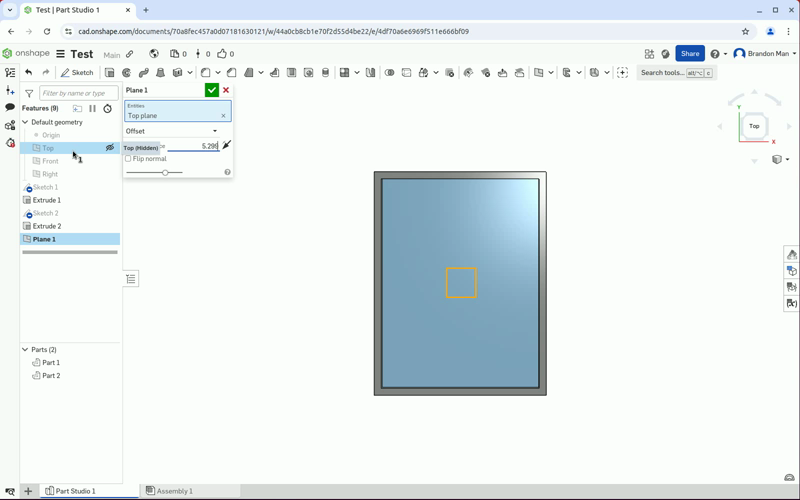
key(enter, 2)
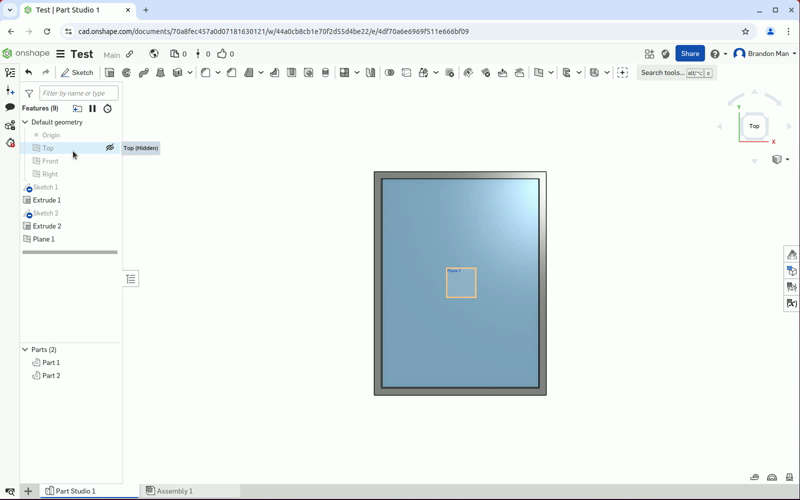
key(shift+s)
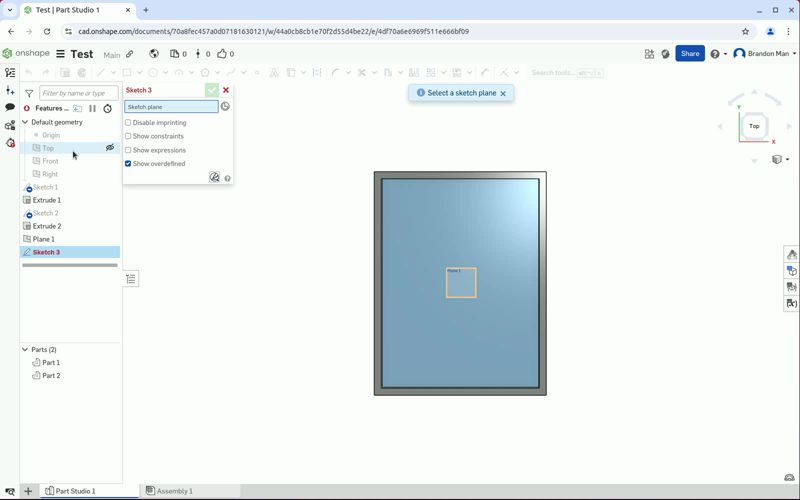
mouse_move(73, 241)
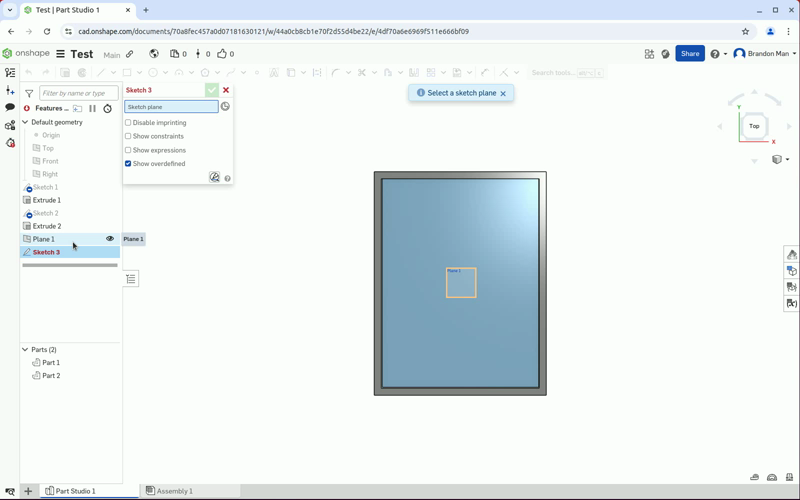
click(73, 241)
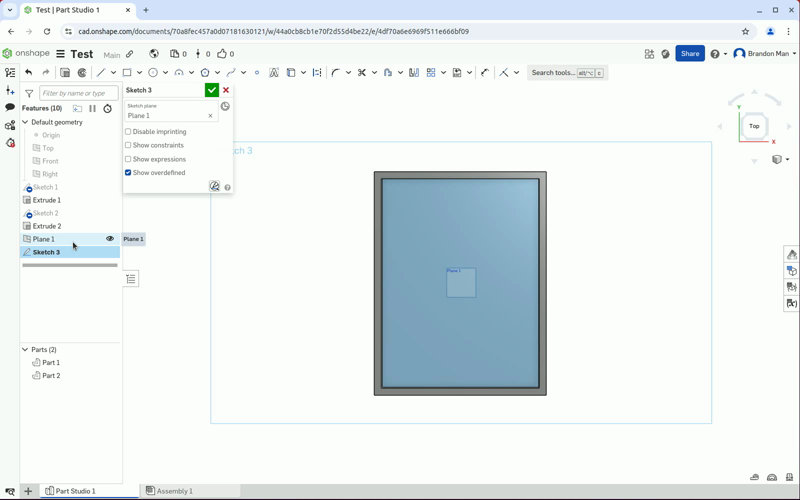
mouse_move(73, 352)
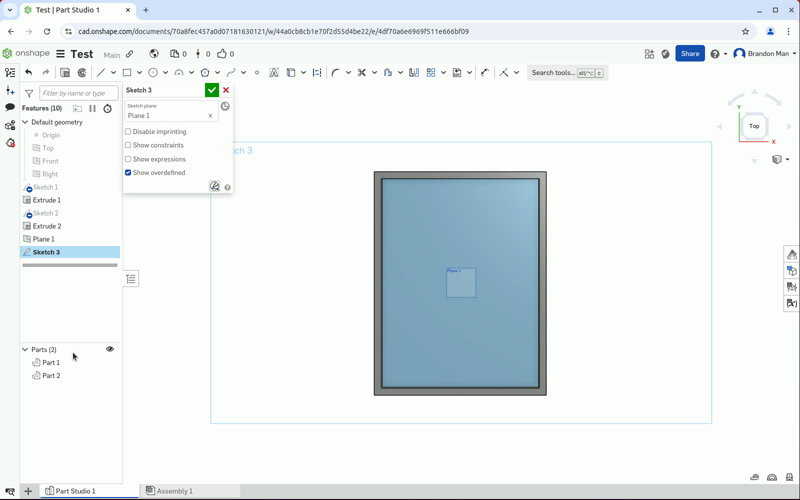
key(y)
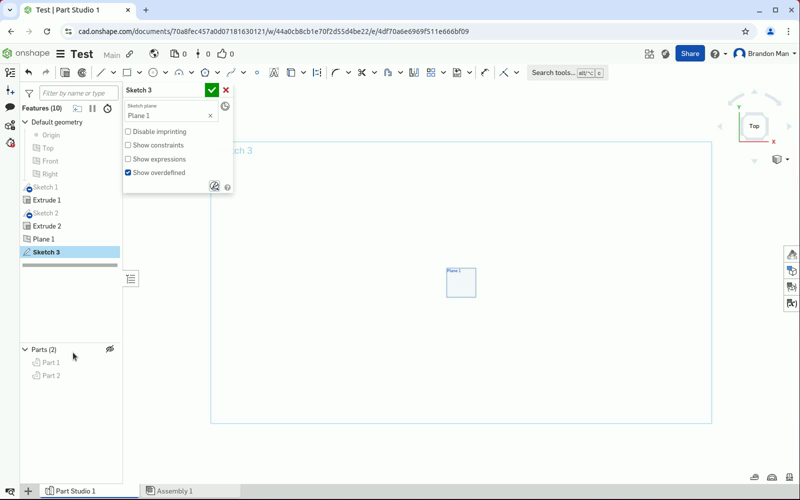
key(l)
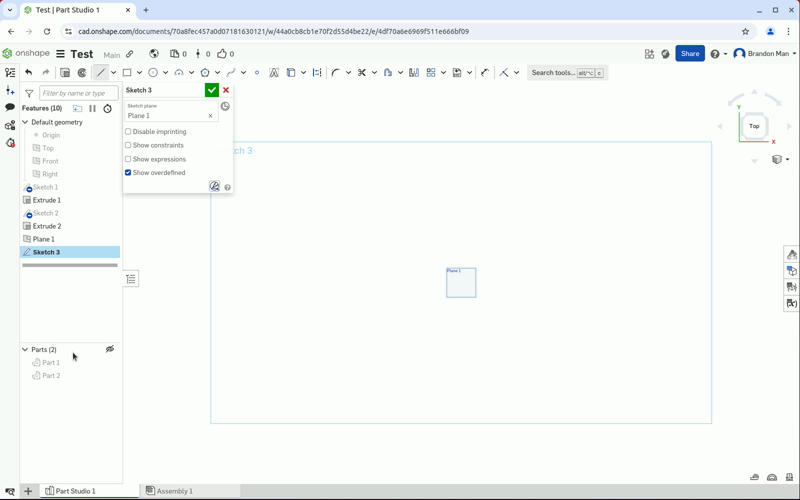
key_down(shift)
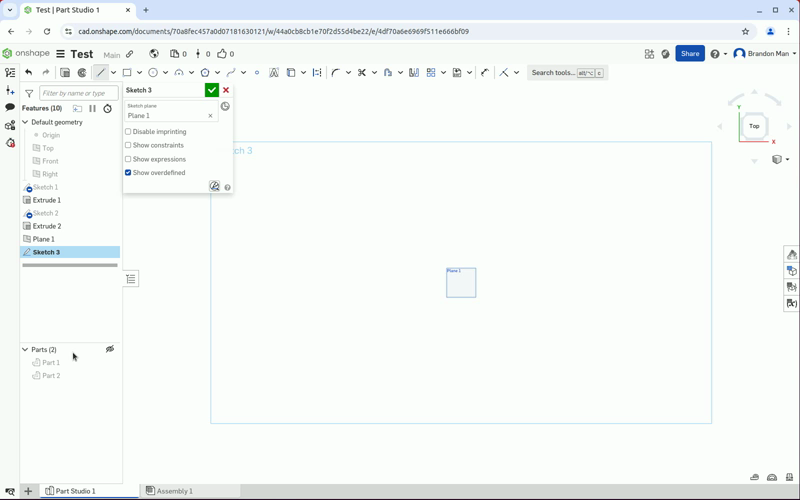
mouse_move(391, 378)
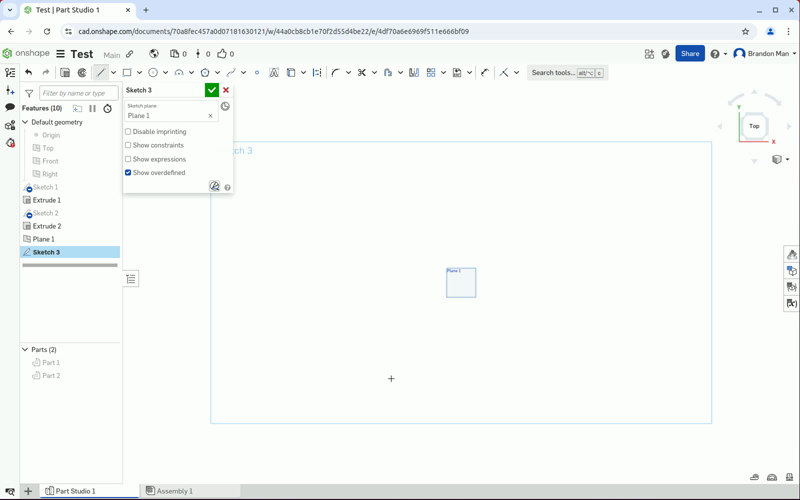
click(391, 378)
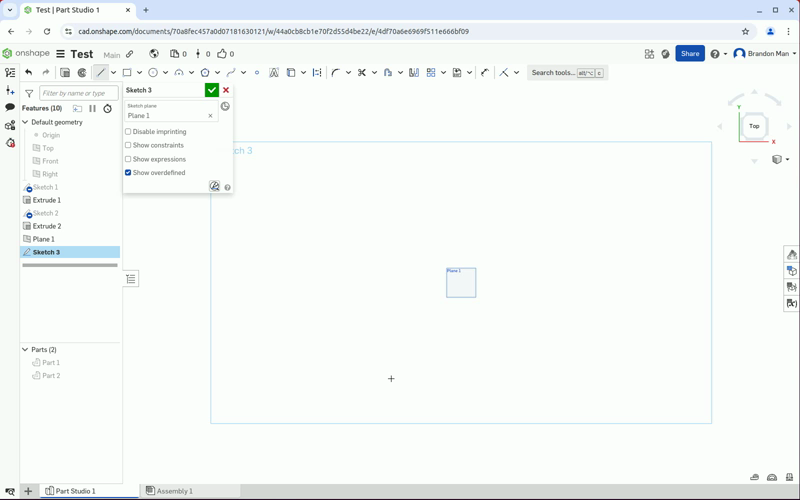
key_up(shift)
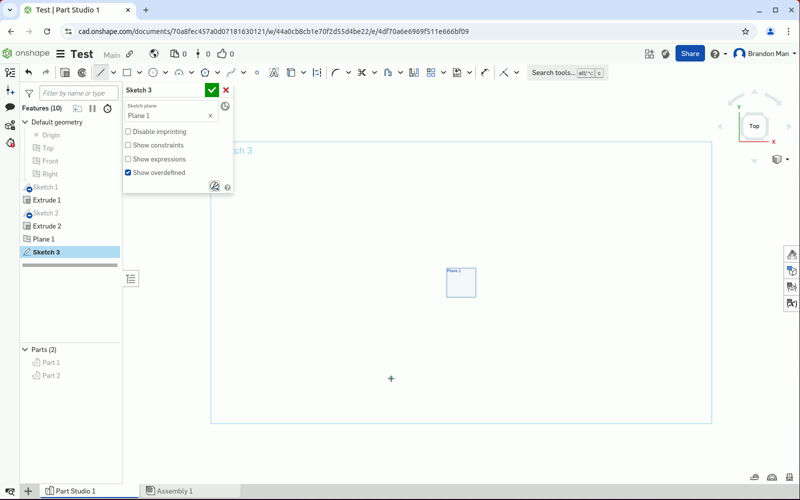
key_down(shift)
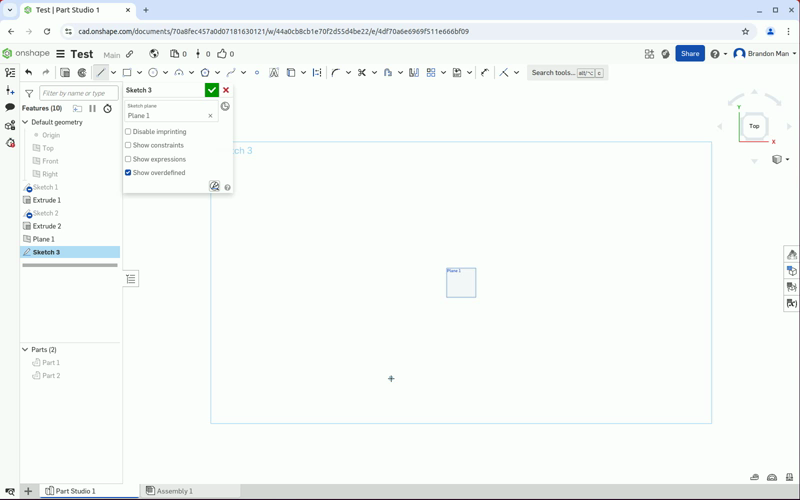
mouse_move(529, 378)
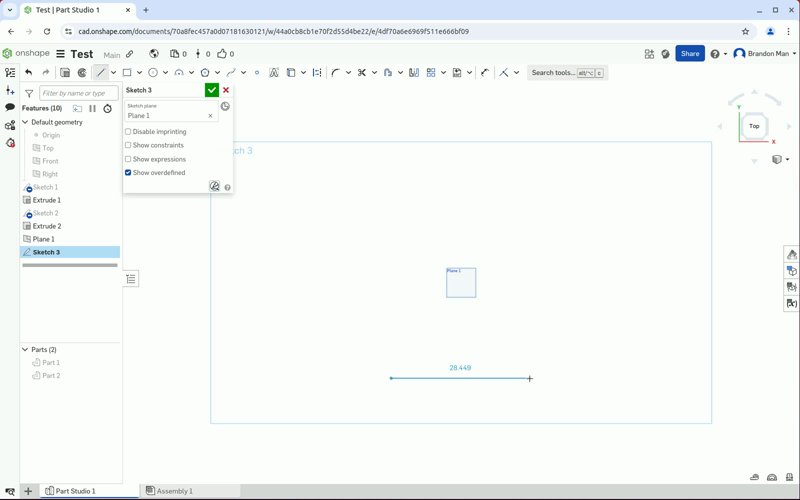
click(529, 378)
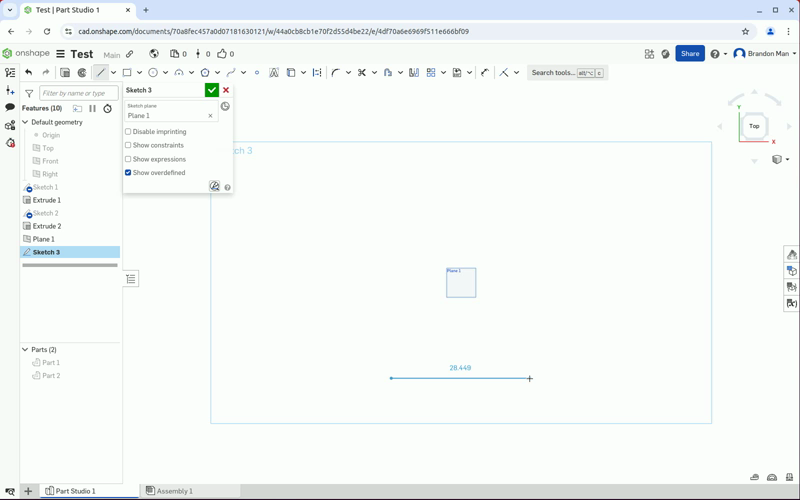
key_up(shift)
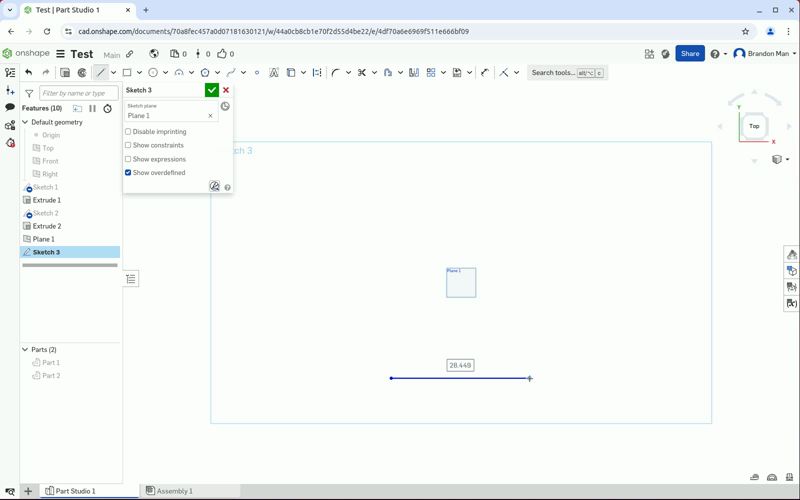
key_down(shift)
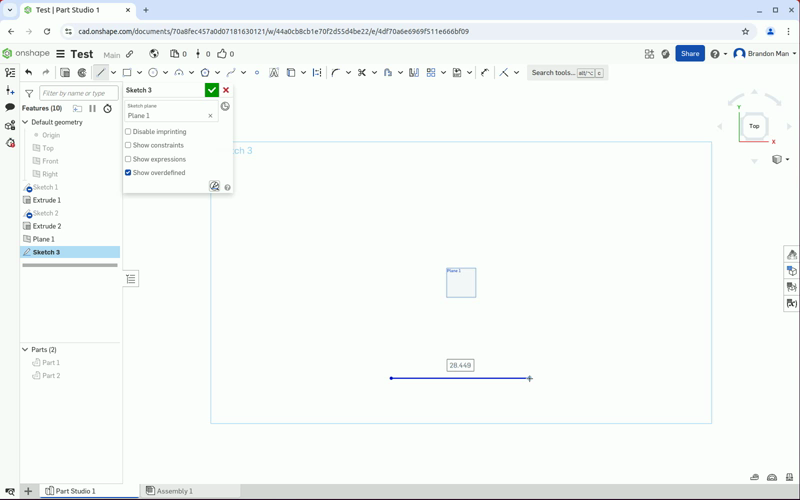
mouse_move(529, 187)
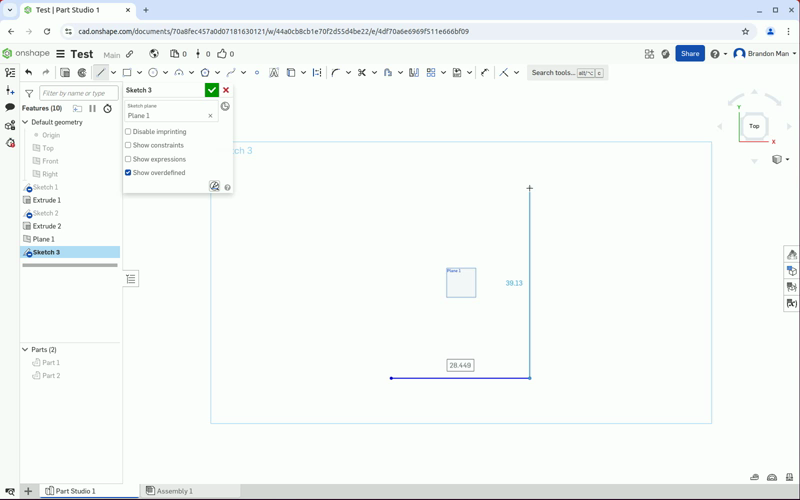
click(529, 187)
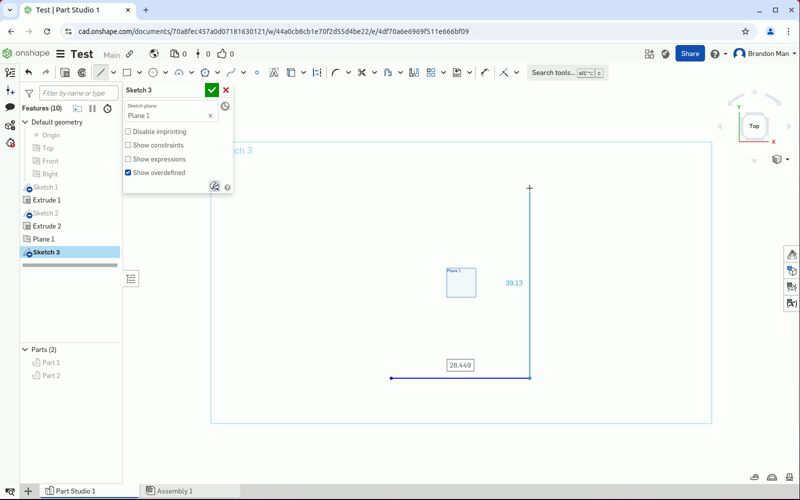
key_up(shift)
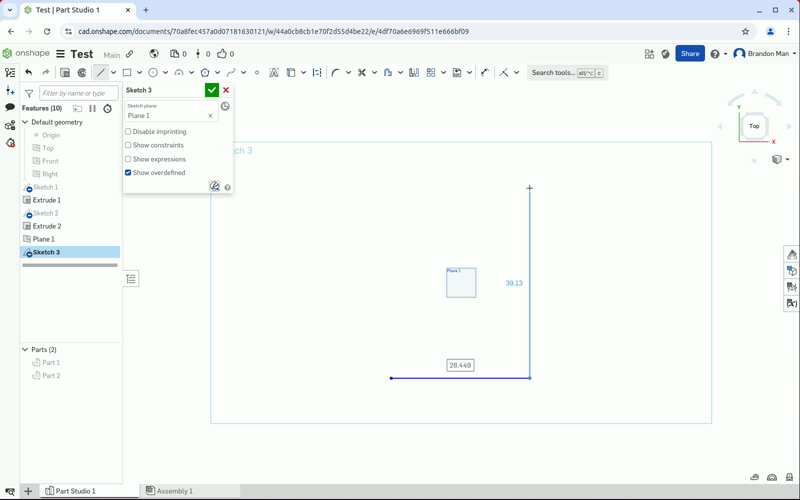
key_down(shift)
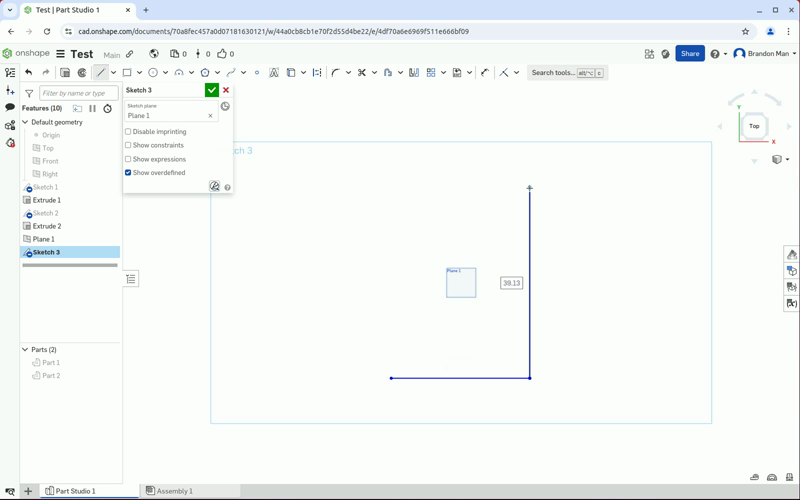
mouse_move(391, 187)
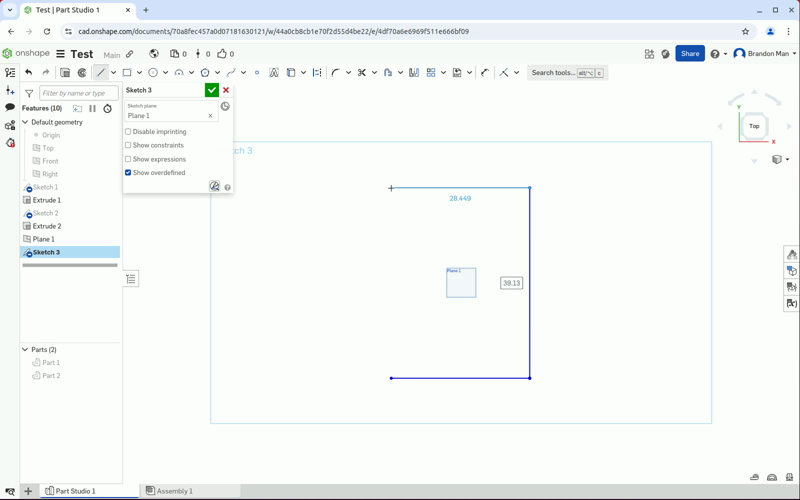
click(391, 187)
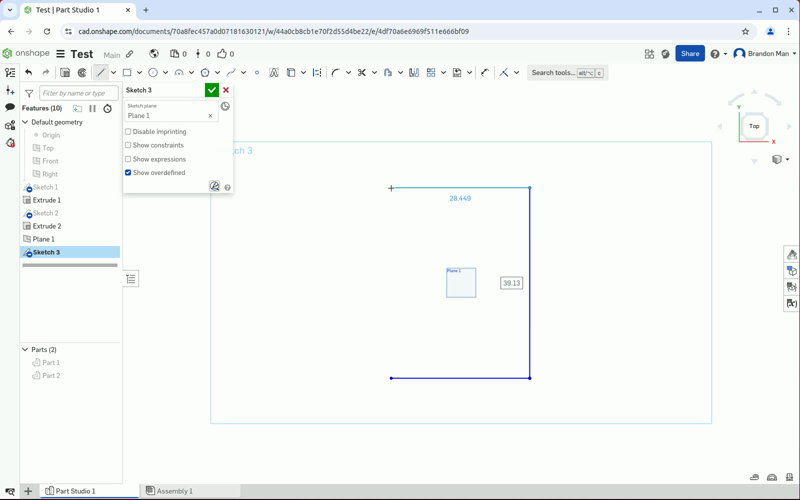
key_up(shift)
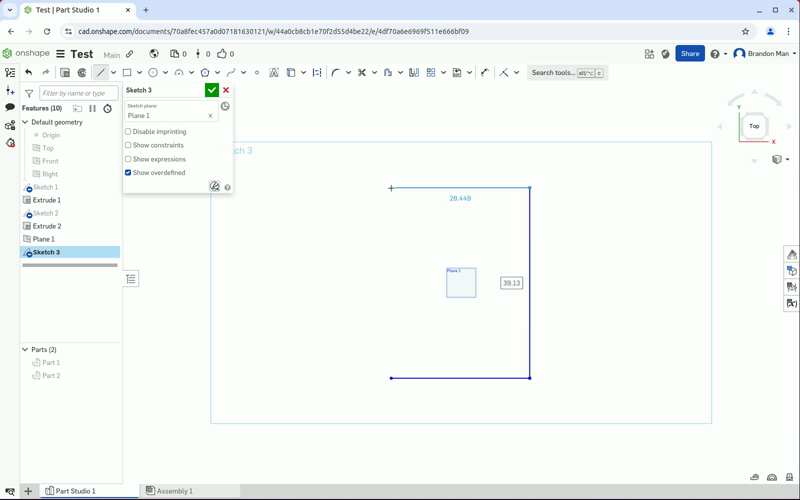
key_down(shift)
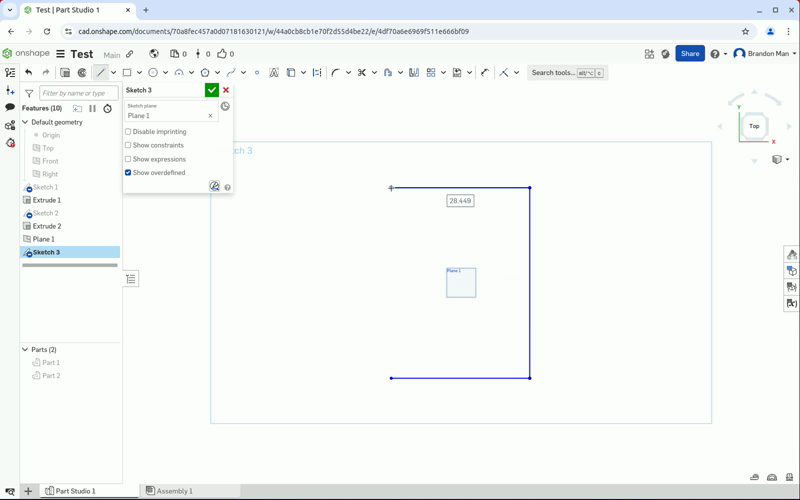
mouse_move(391, 378)
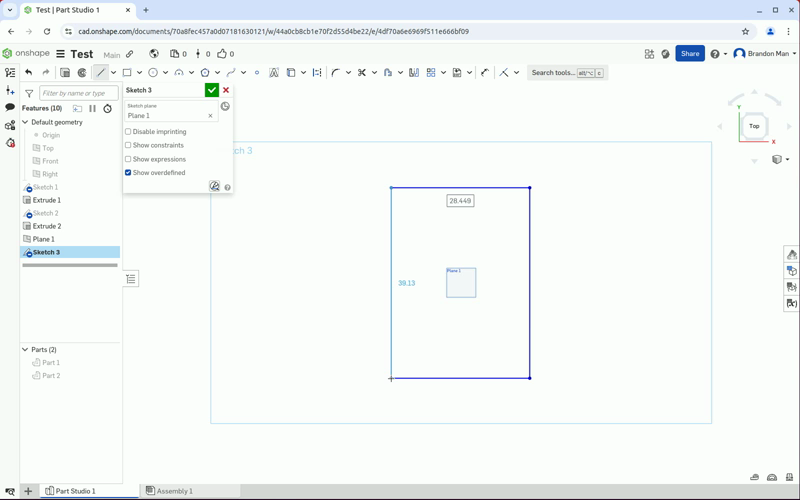
key_up(shift)
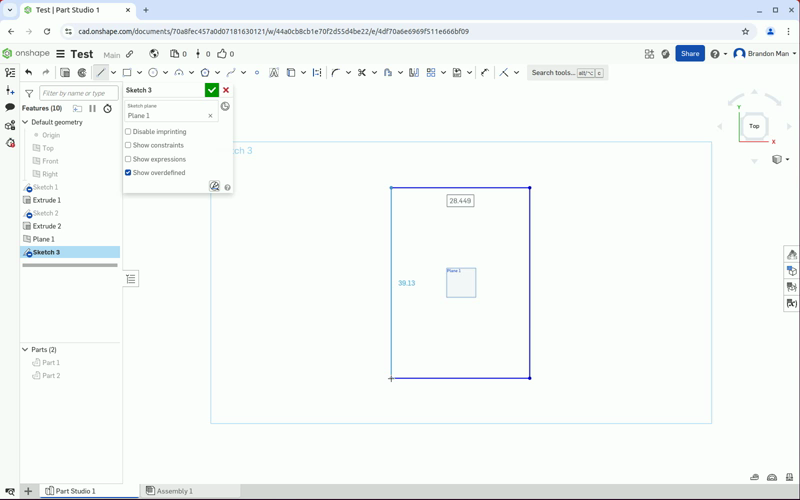
click(391, 378)
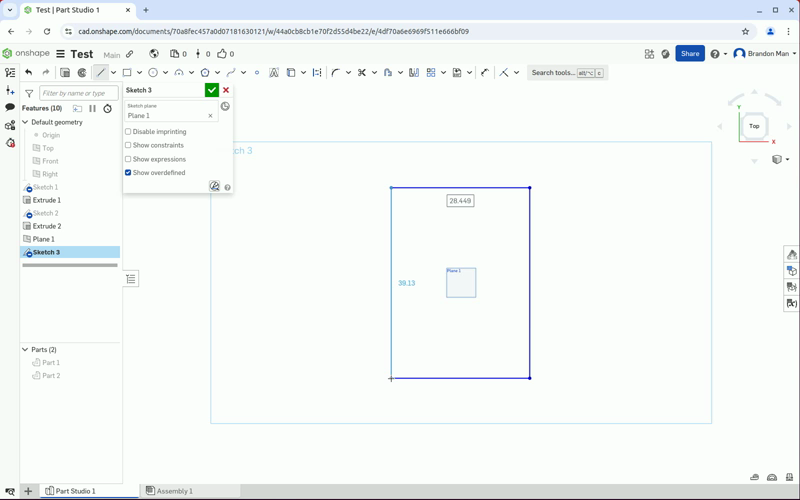
key(esc)
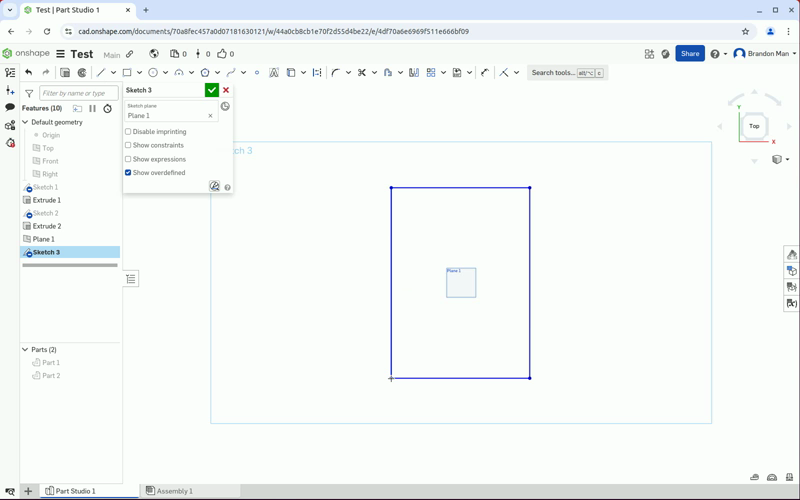
mouse_move(427, 284)
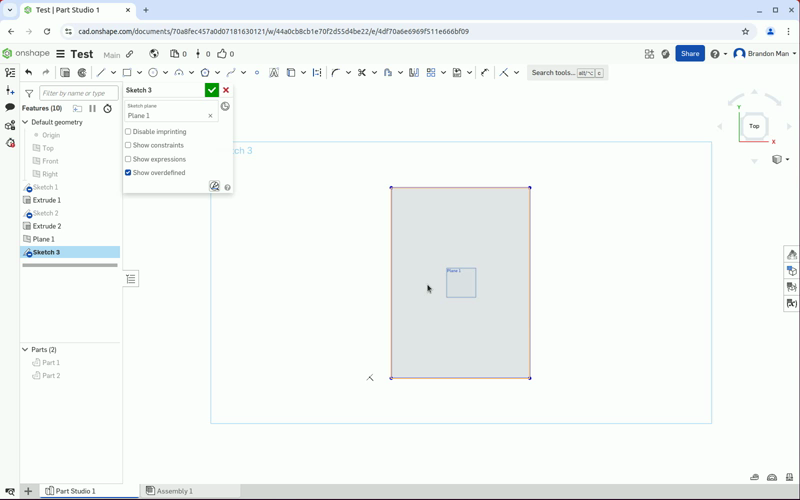
click(427, 284)
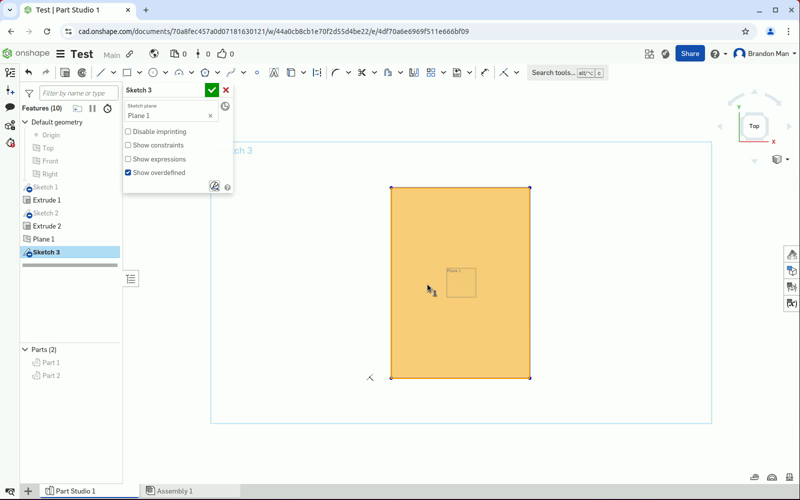
mouse_move(73, 352)
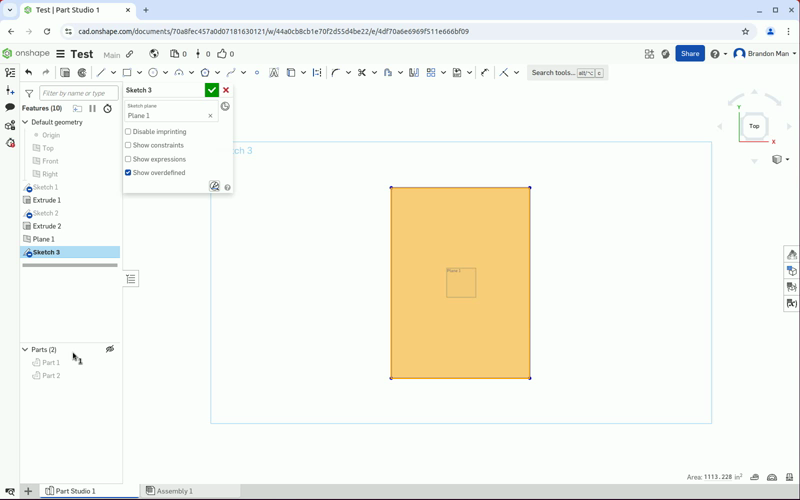
key(shift+y)
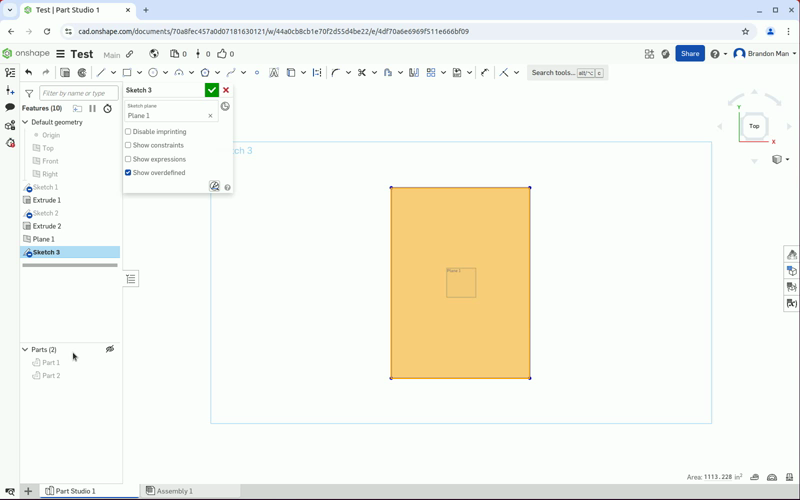
key(shift+e)
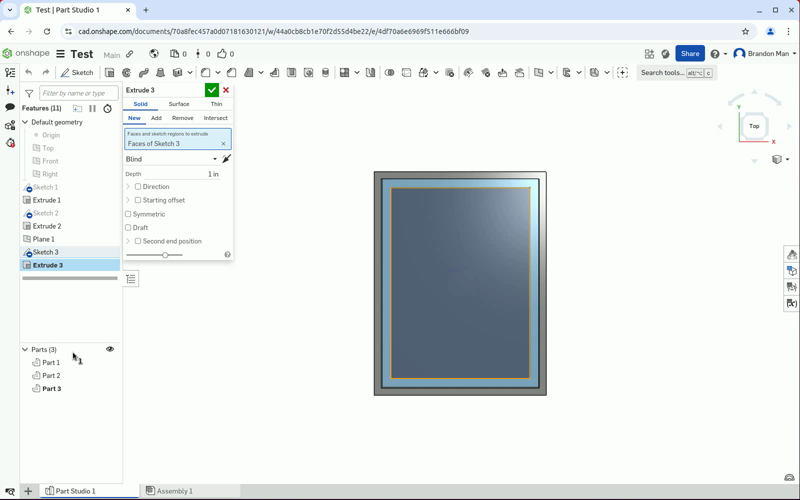
mouse_move(143, 106)
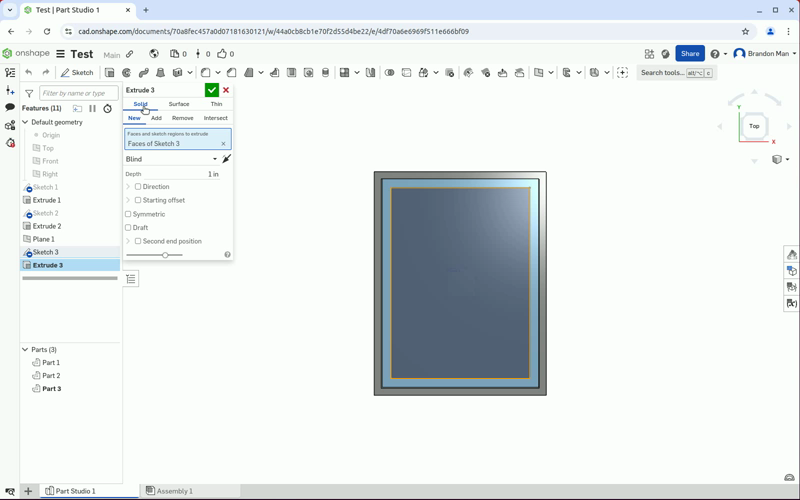
click(143, 106)
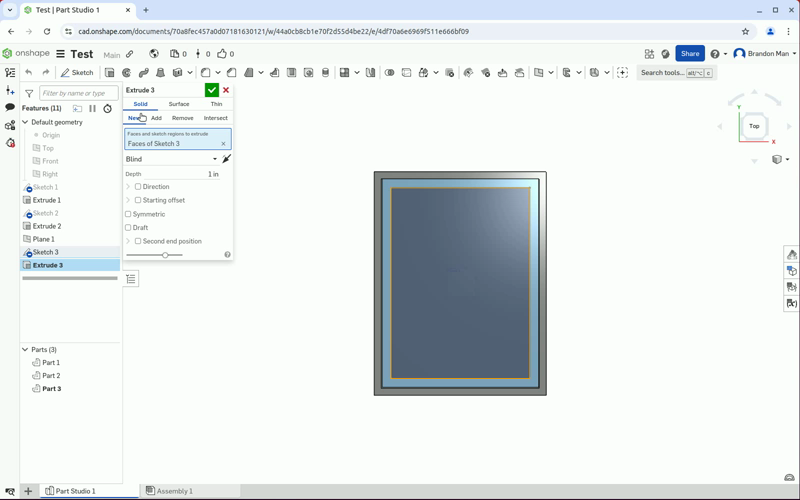
mouse_move(137, 120)
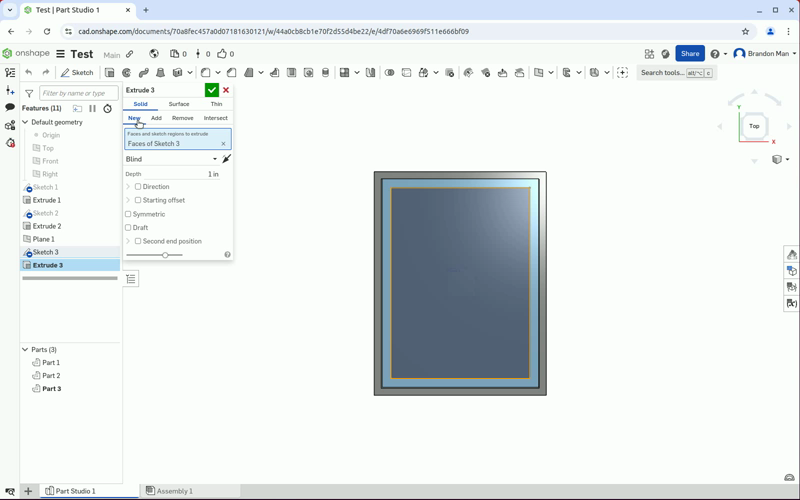
click(137, 120)
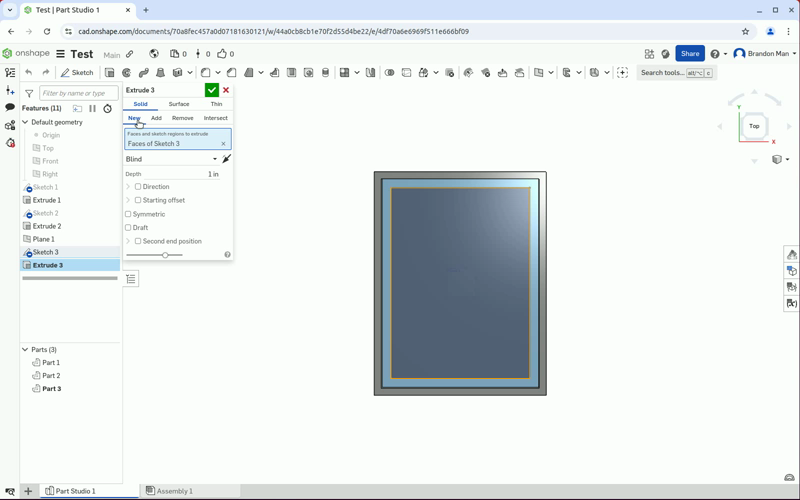
key(tab, 4)
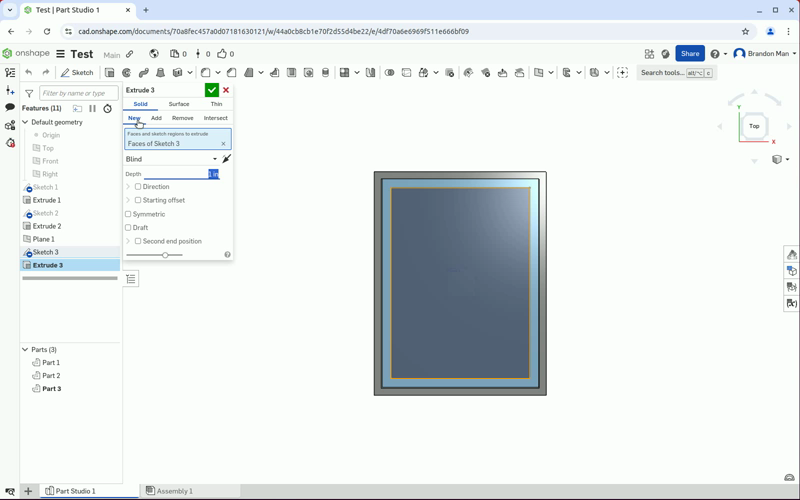
text(2.166)
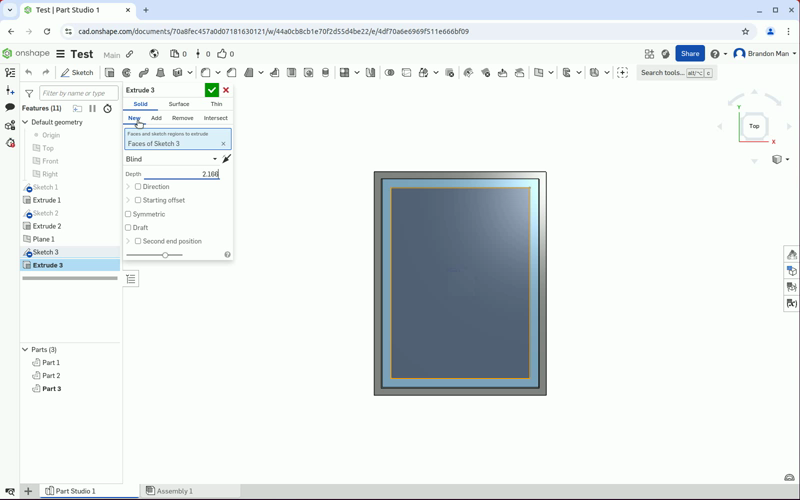
key(enter)
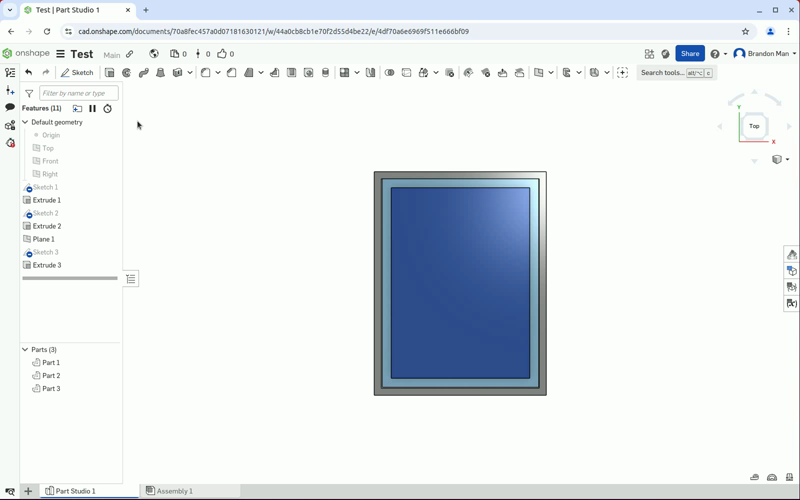
key(shift+h)
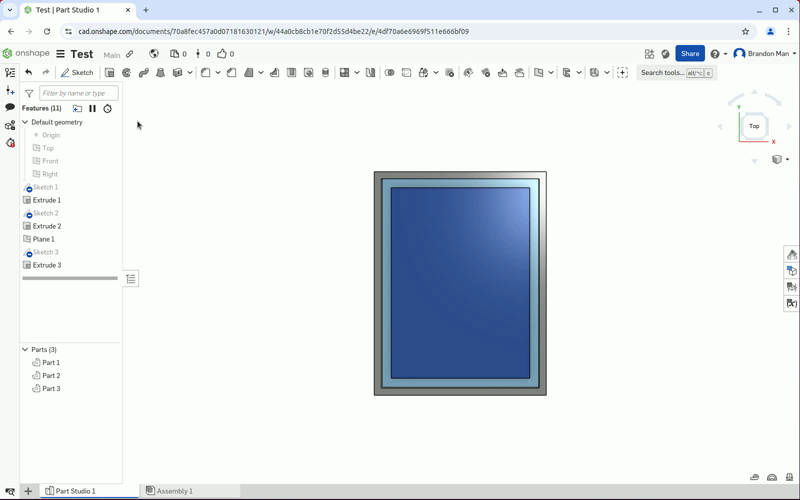
key(shift+h)
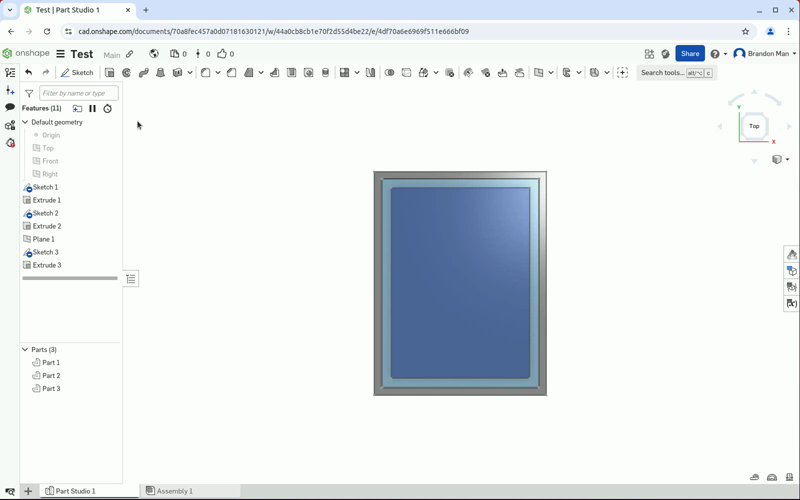
key(shift+7)
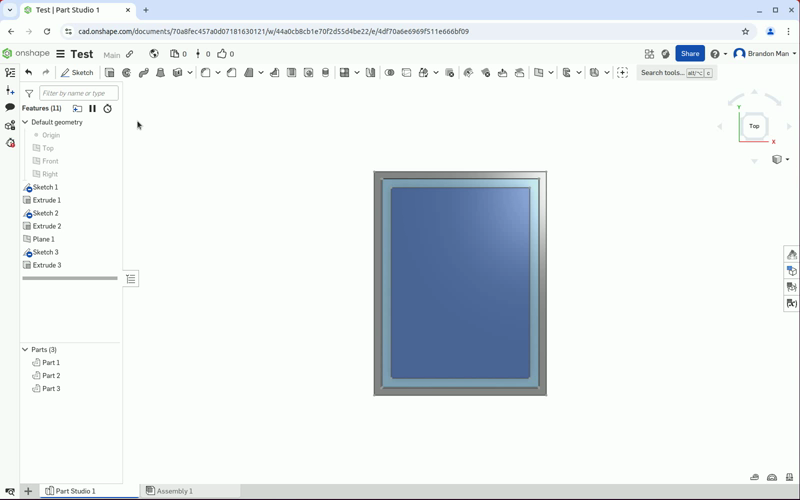
key(up, 3)
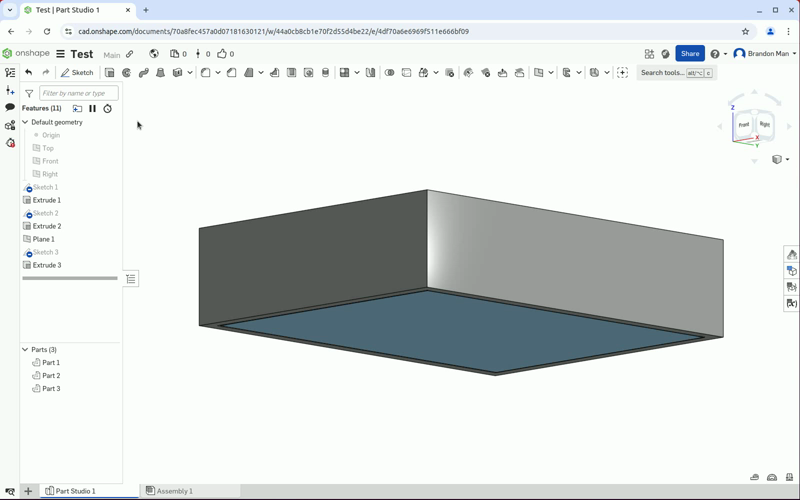
key(left, 3)
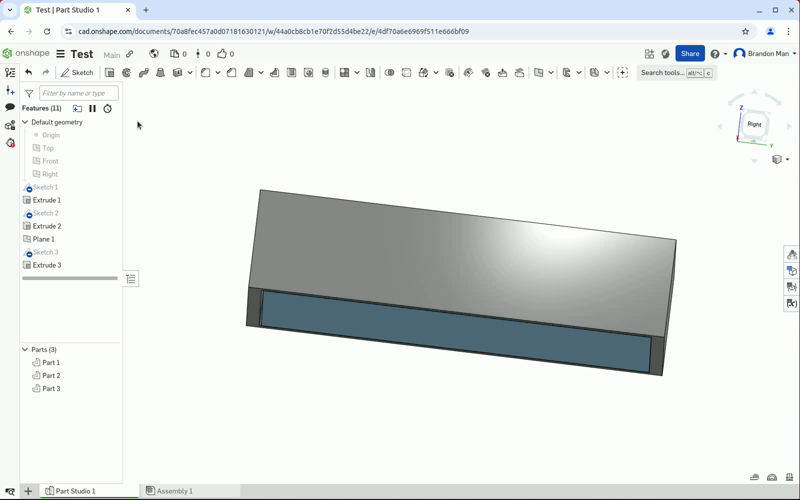
key(right, 3)
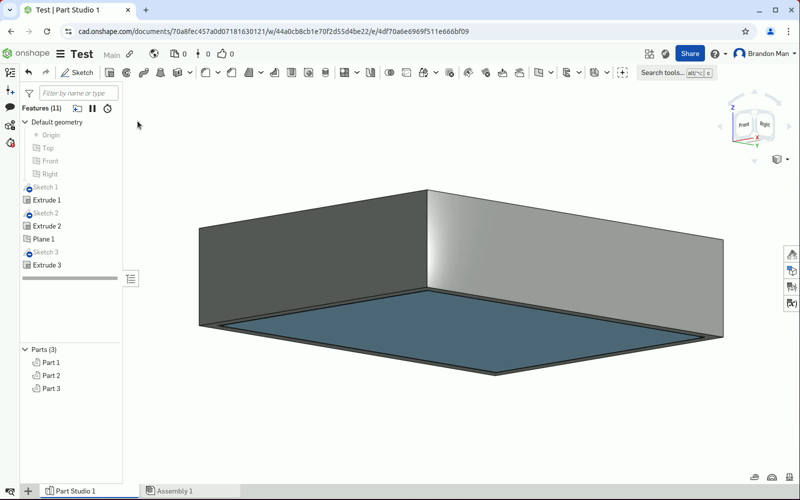
key(down, 3)
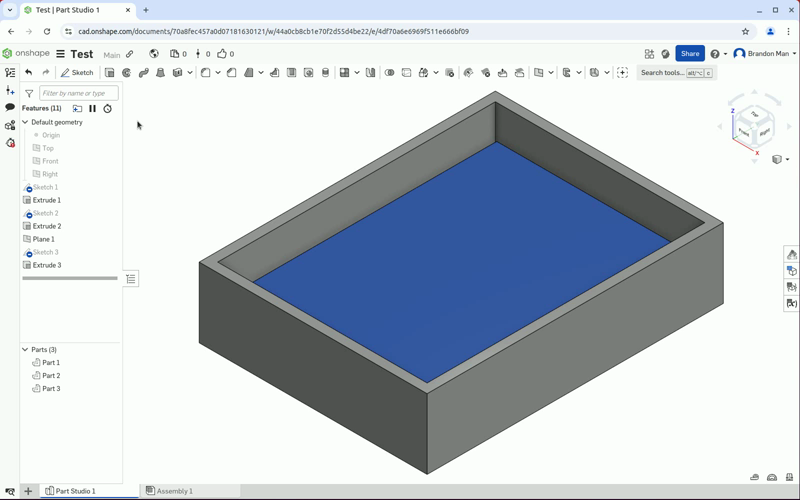
mouse_move(73, 189)
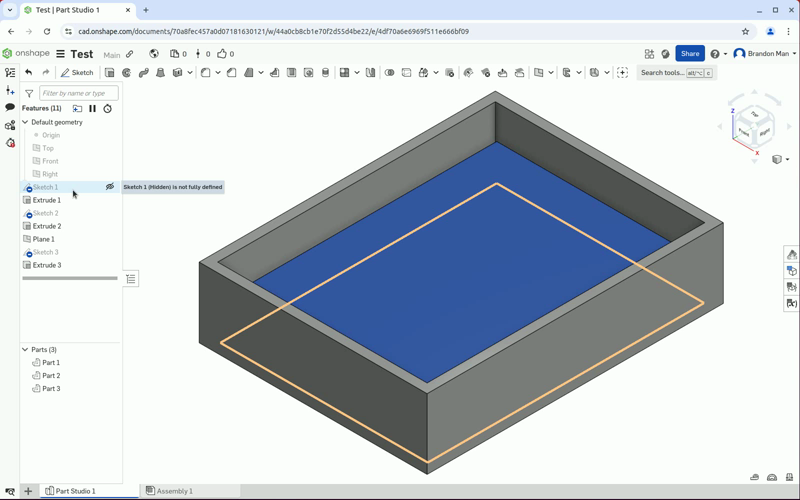
click(73, 189)